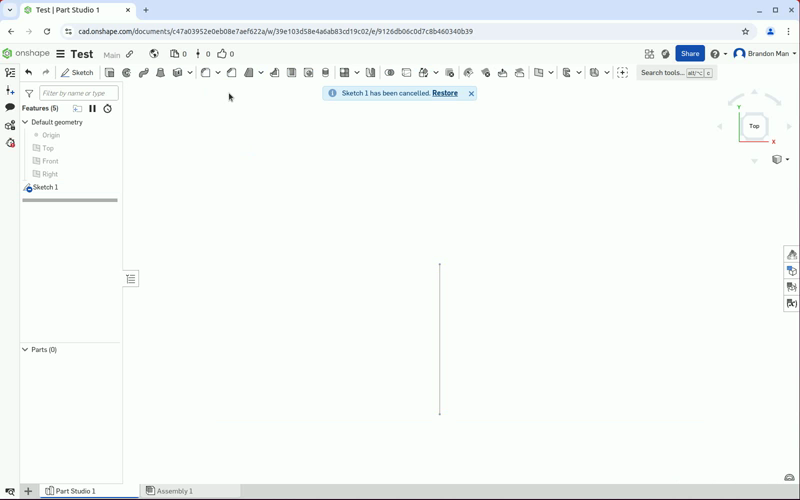
key(shift+h)
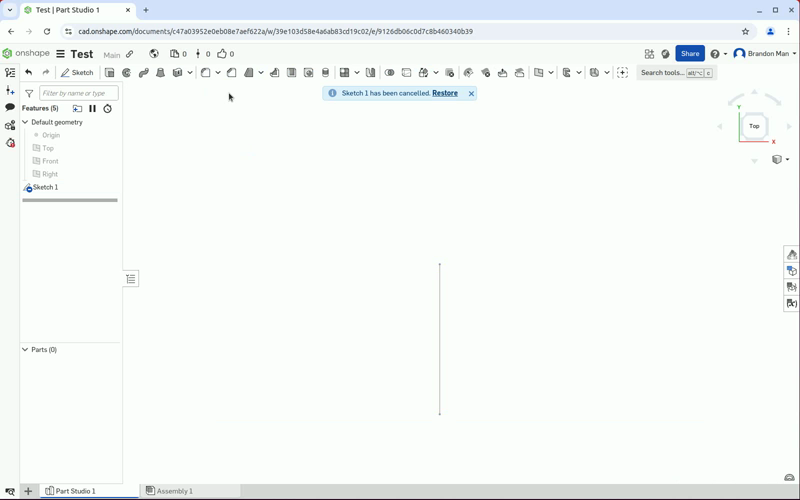
key(shift+s)
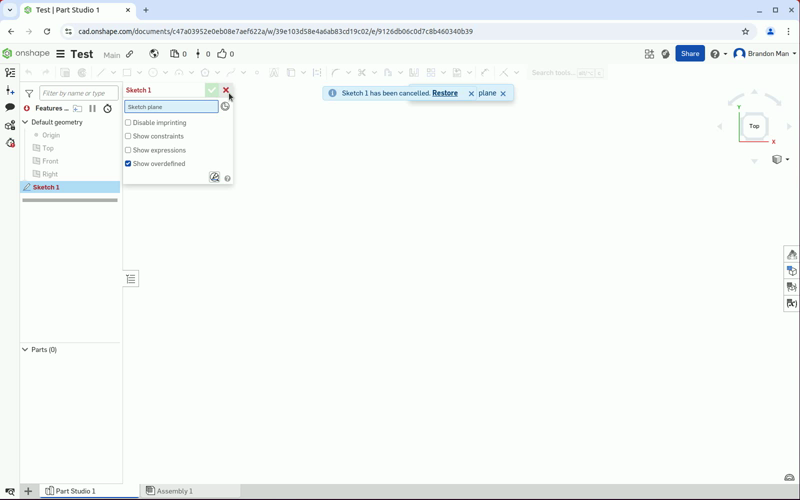
mouse_move(73, 150)
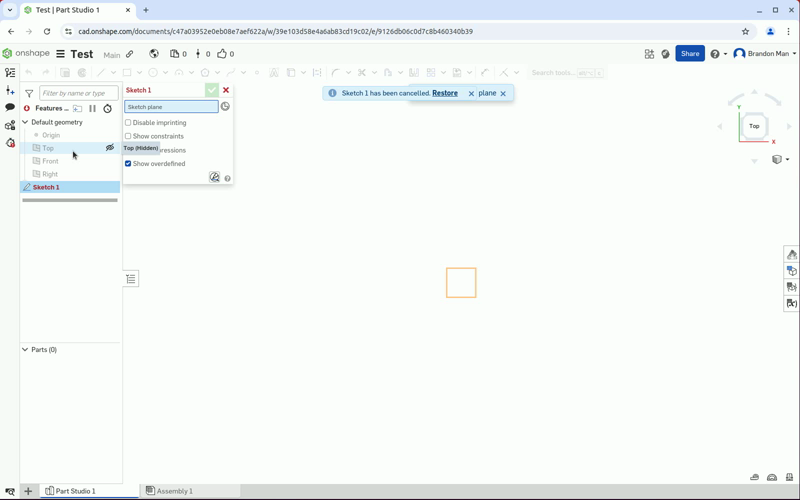
click(73, 150)
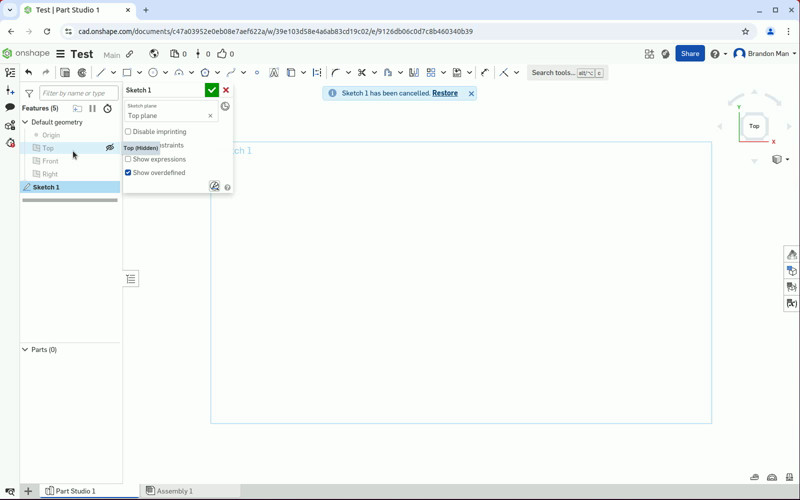
mouse_move(73, 352)
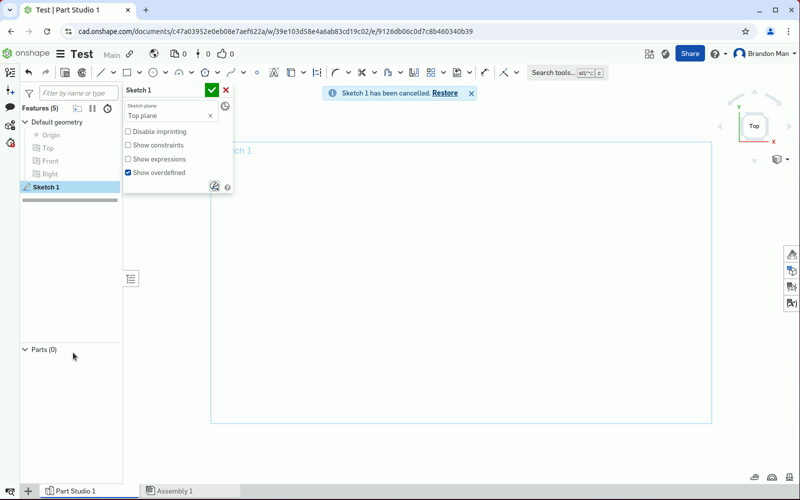
key(y)
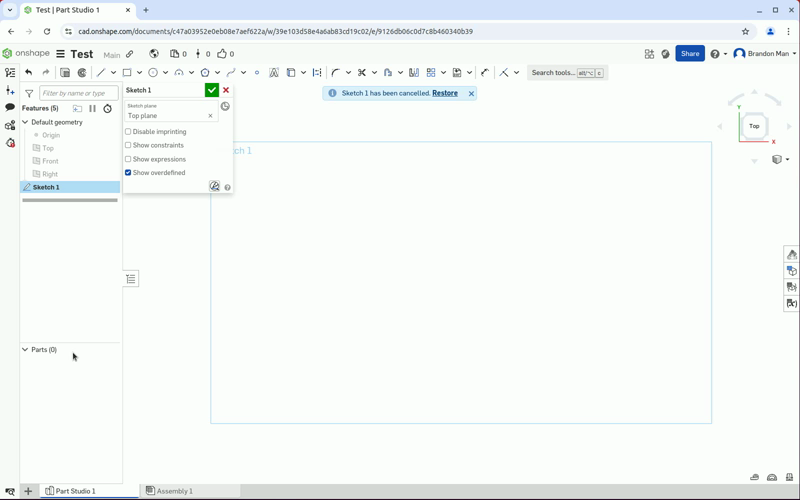
key(c)
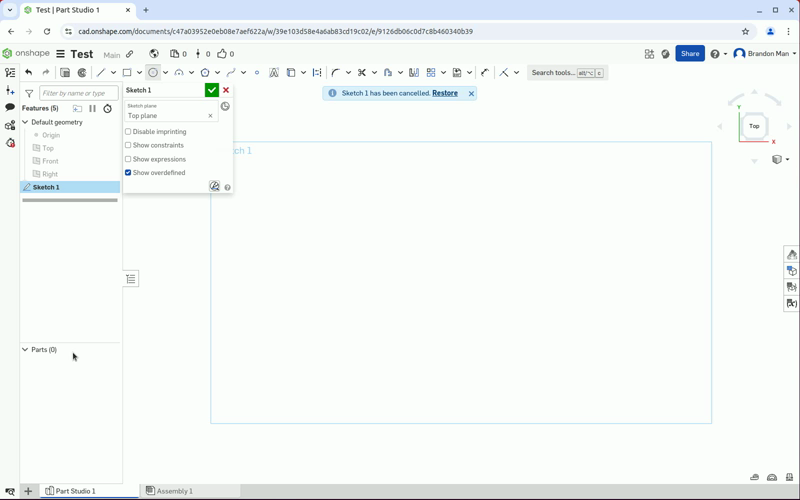
key_down(shift)
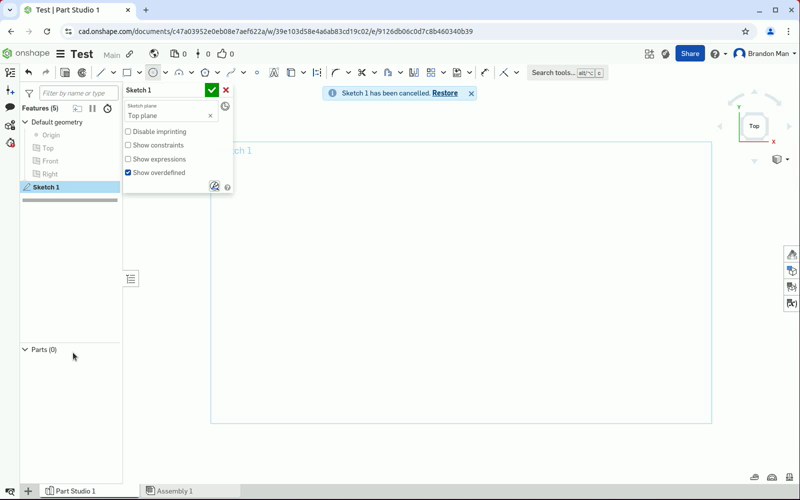
mouse_move(461, 282)
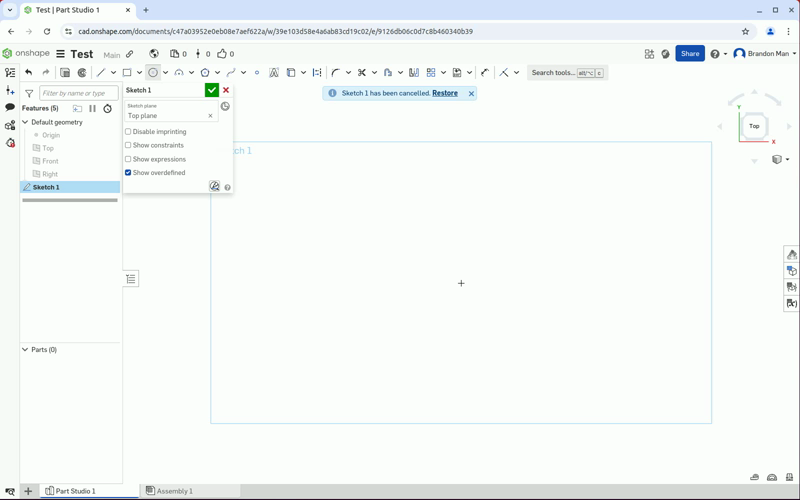
click(461, 282)
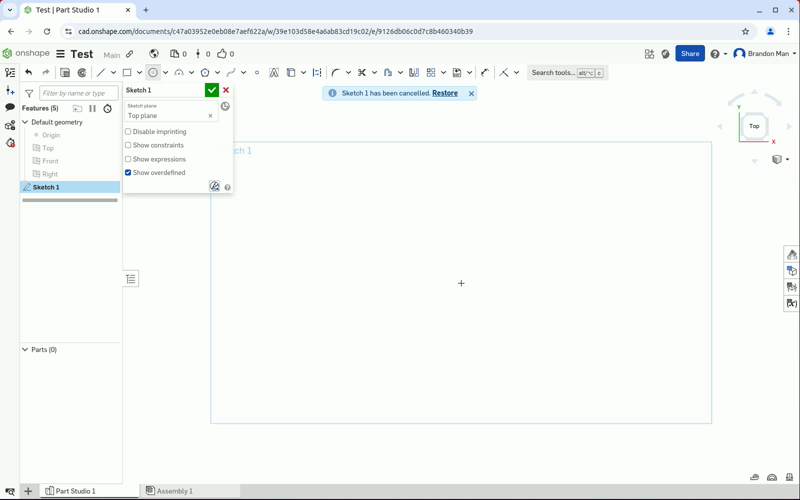
key_up(shift)
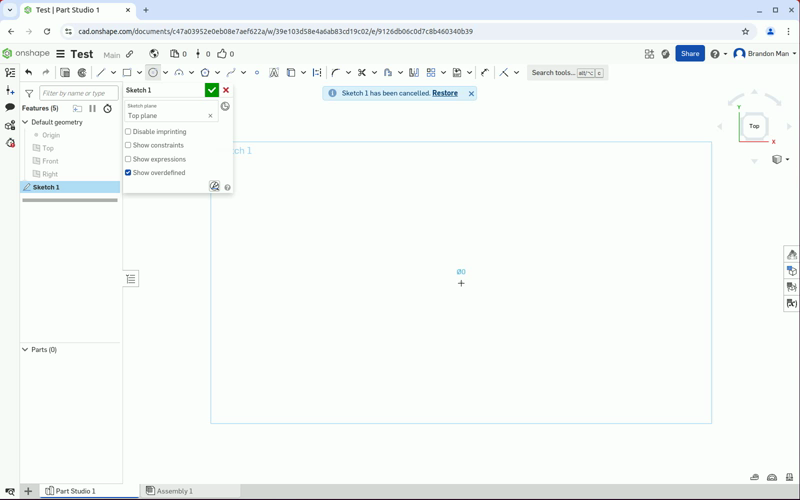
mouse_move(467, 282)
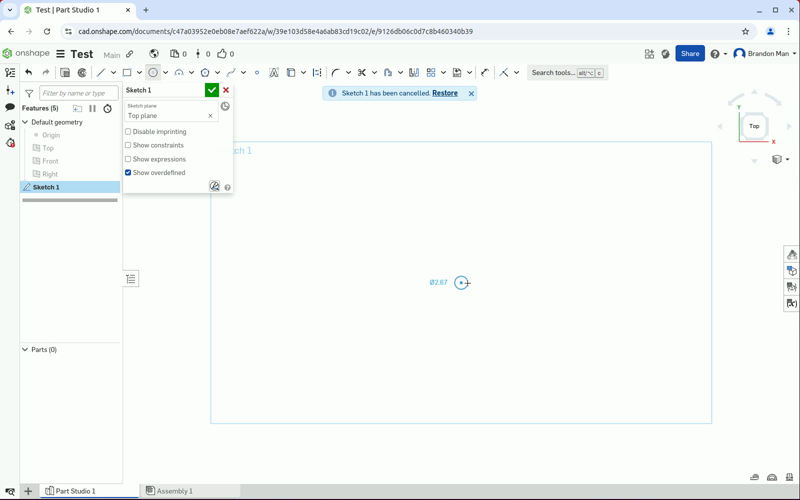
click(467, 282)
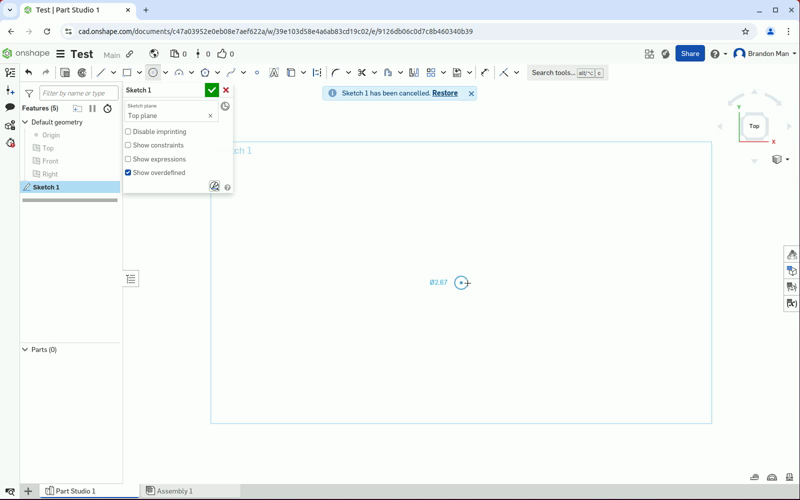
key(esc)
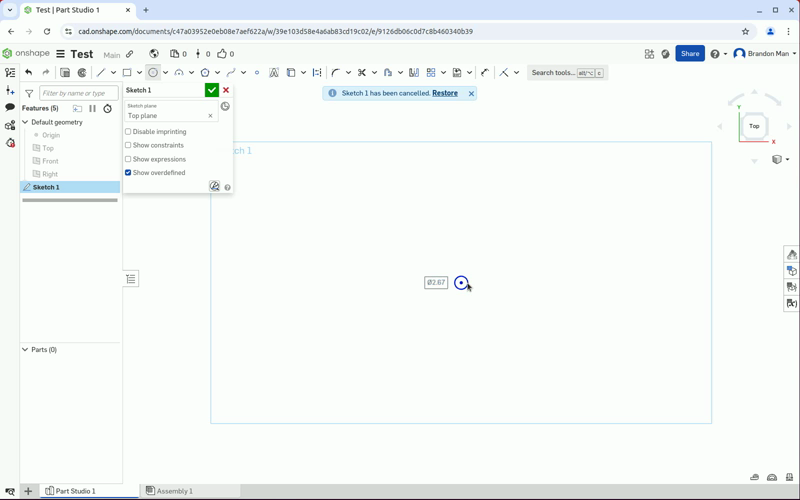
mouse_move(459, 277)
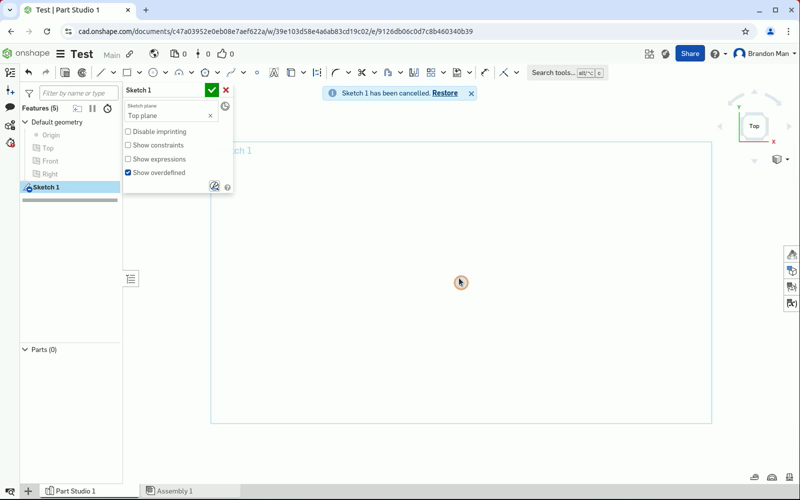
scroll(6)
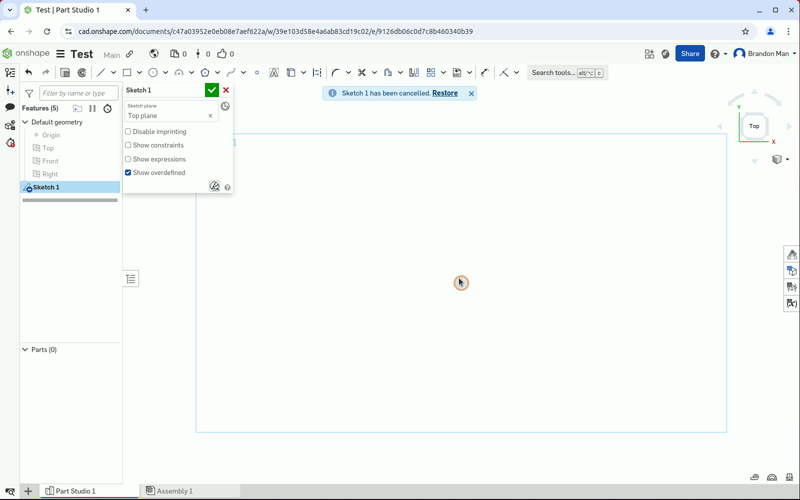
scroll(6)
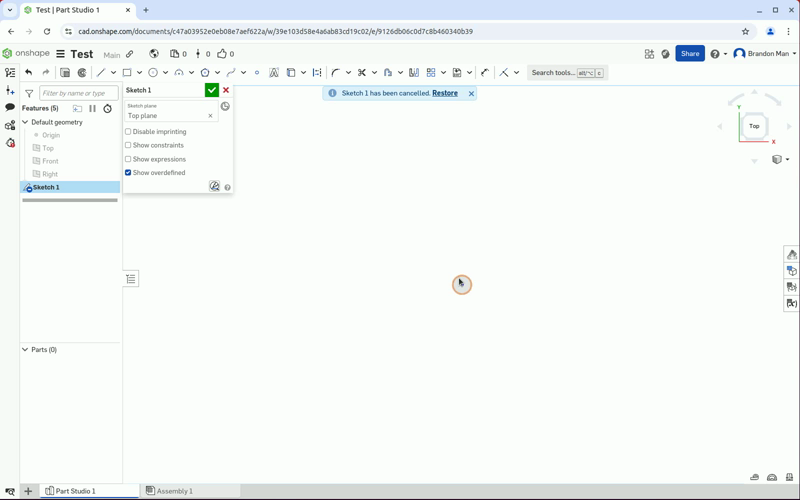
scroll(6)
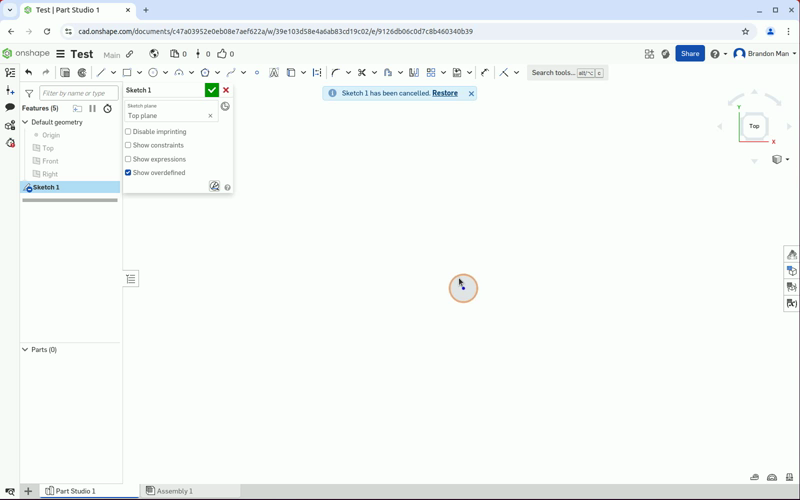
scroll(6)
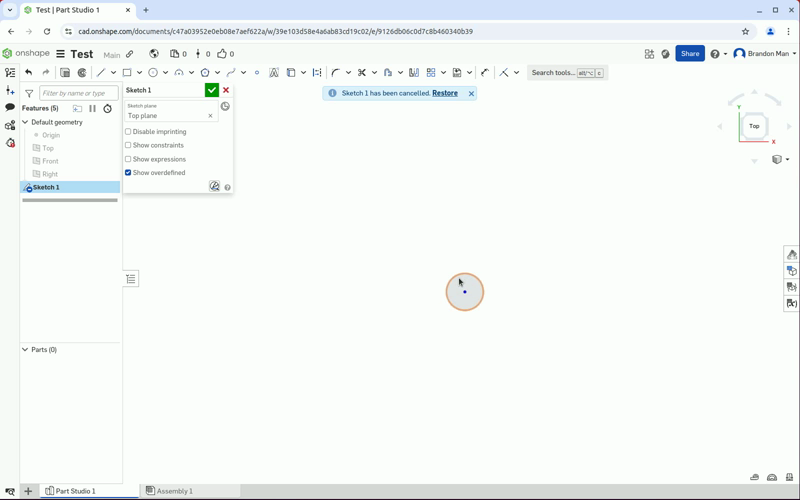
scroll(6)
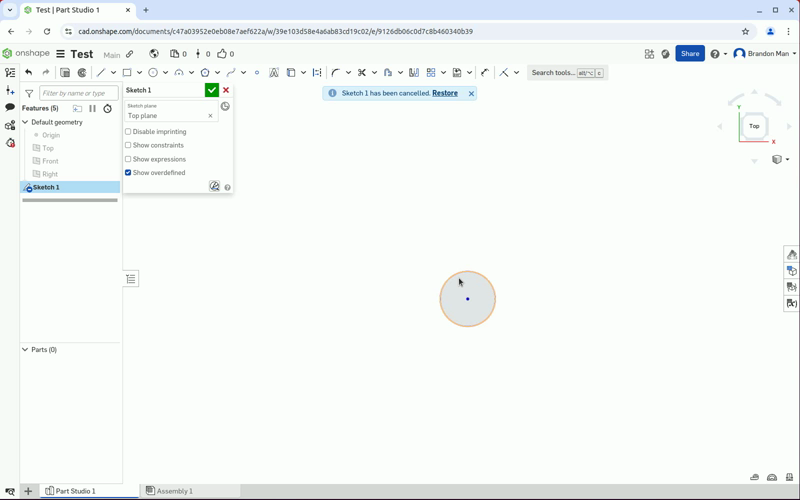
scroll(6)
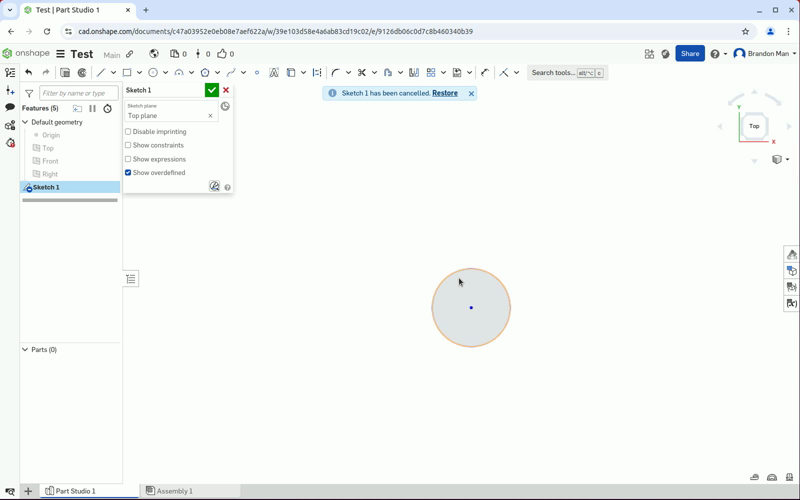
scroll(6)
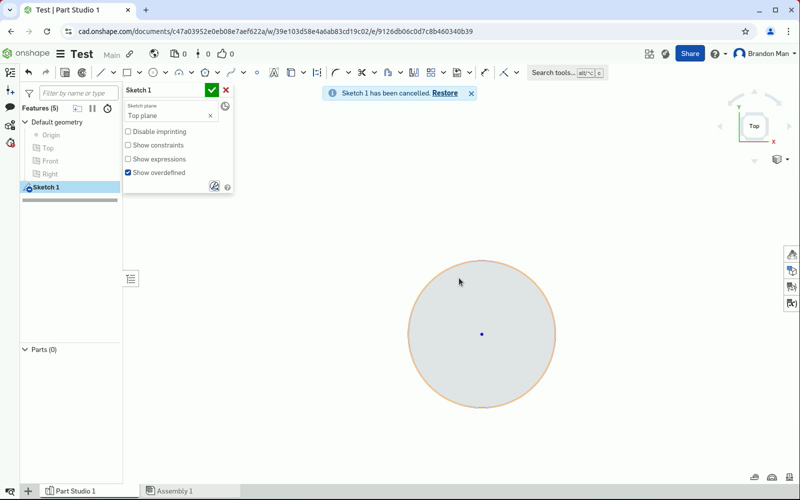
click(459, 277)
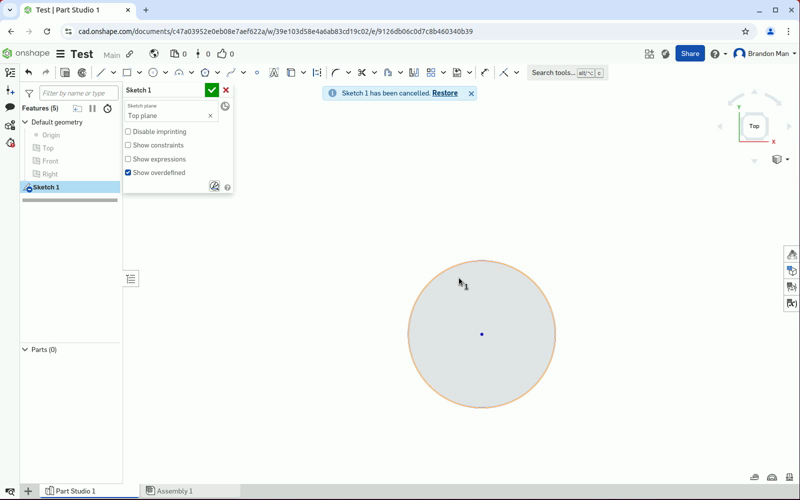
scroll(-6)
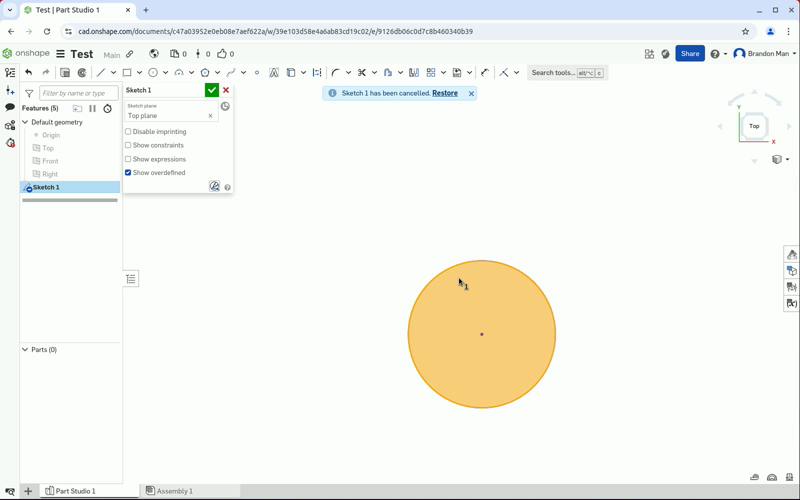
scroll(-6)
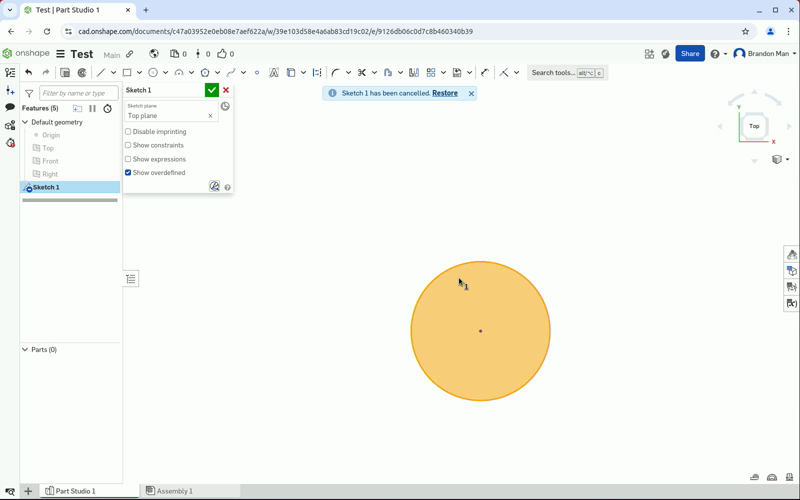
scroll(-6)
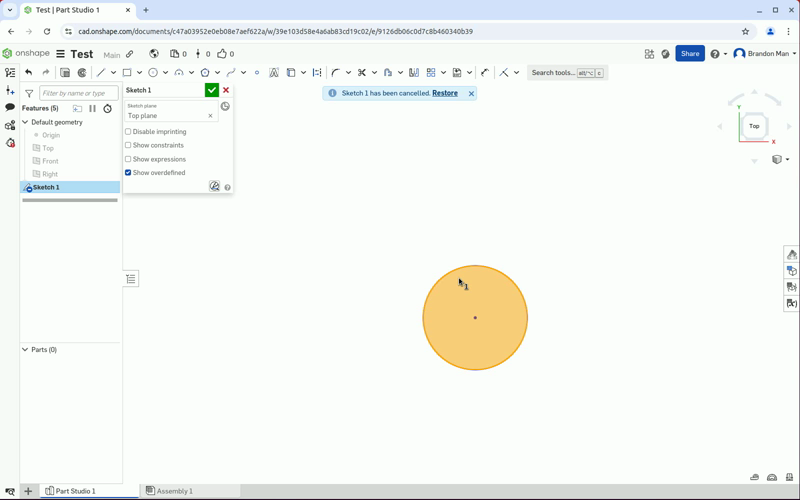
scroll(-6)
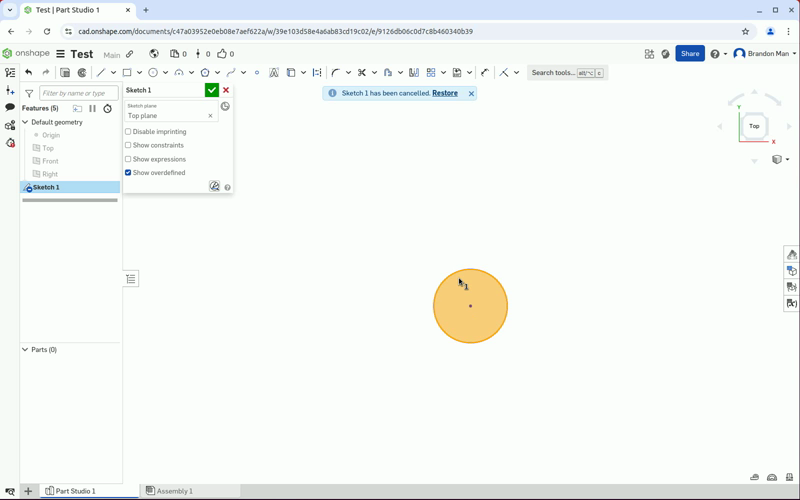
scroll(-6)
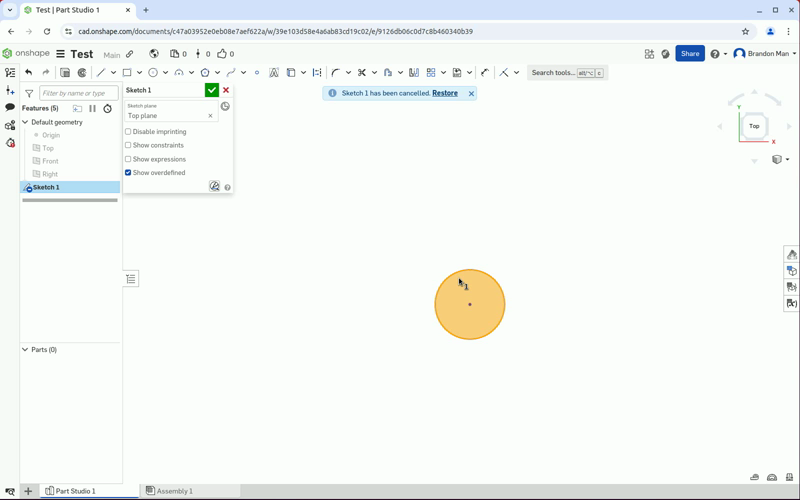
scroll(-6)
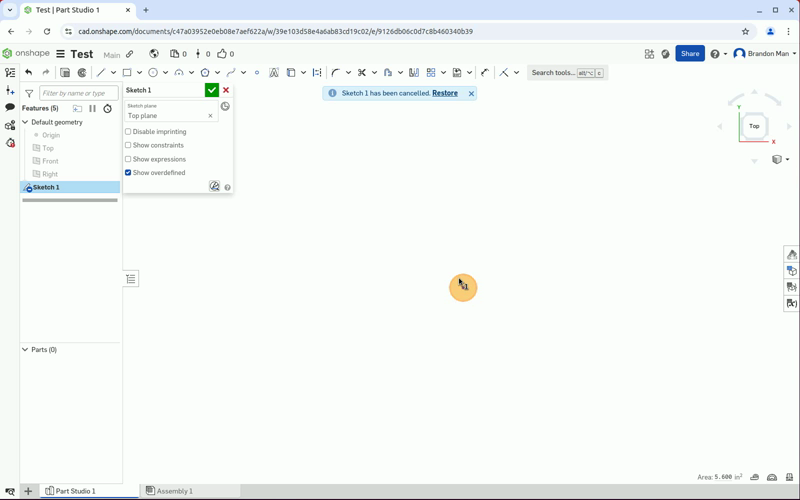
scroll(-6)
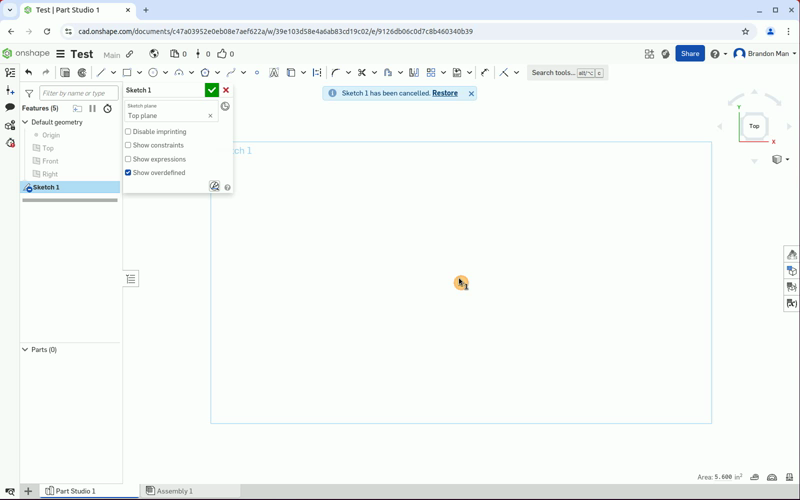
mouse_move(73, 352)
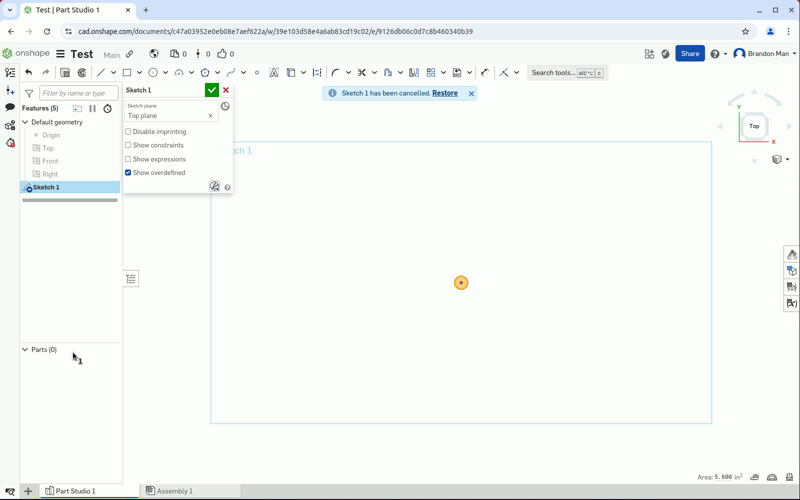
key(shift+y)
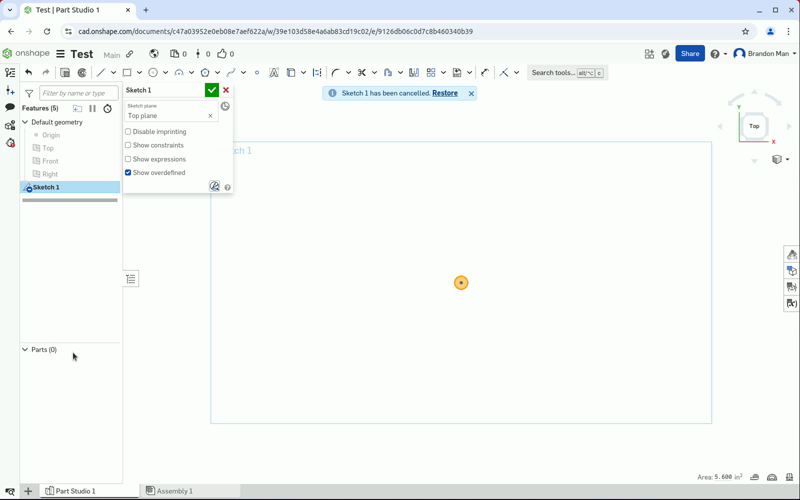
key(shift+e)
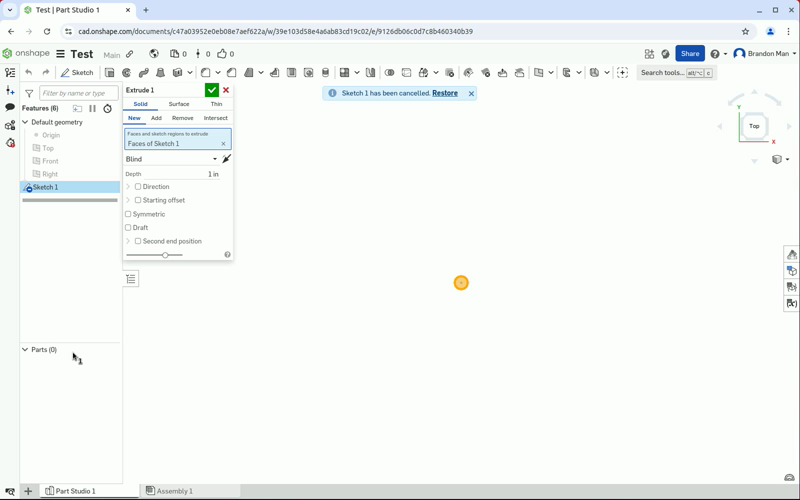
mouse_move(143, 106)
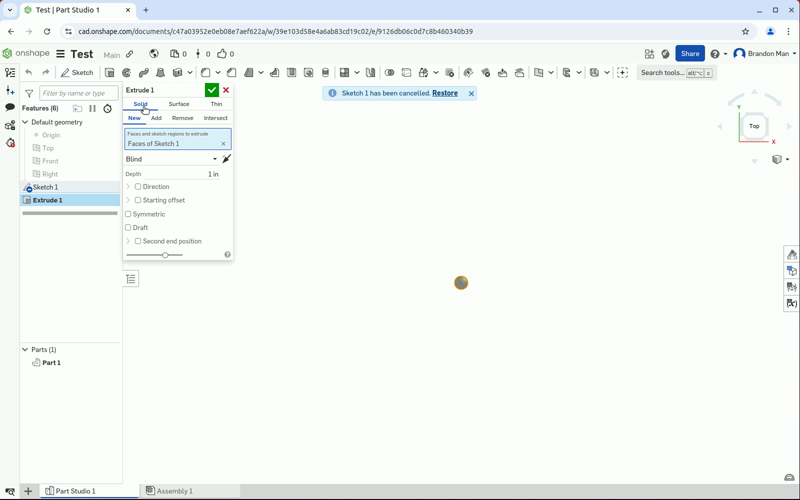
click(143, 106)
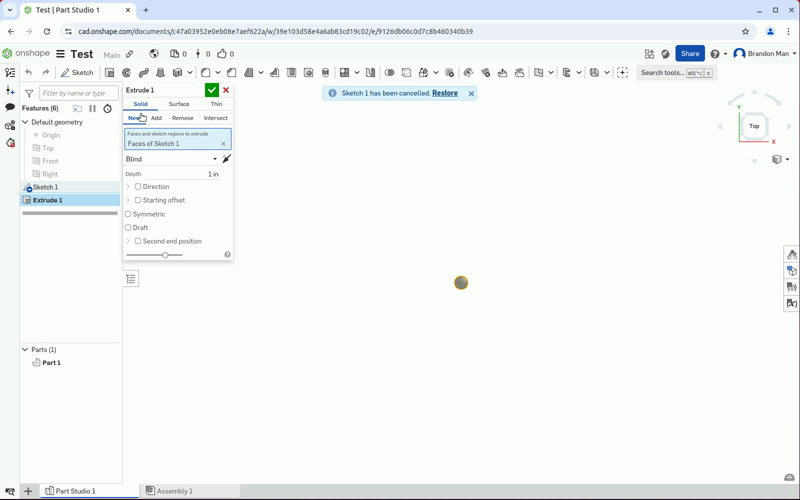
mouse_move(137, 120)
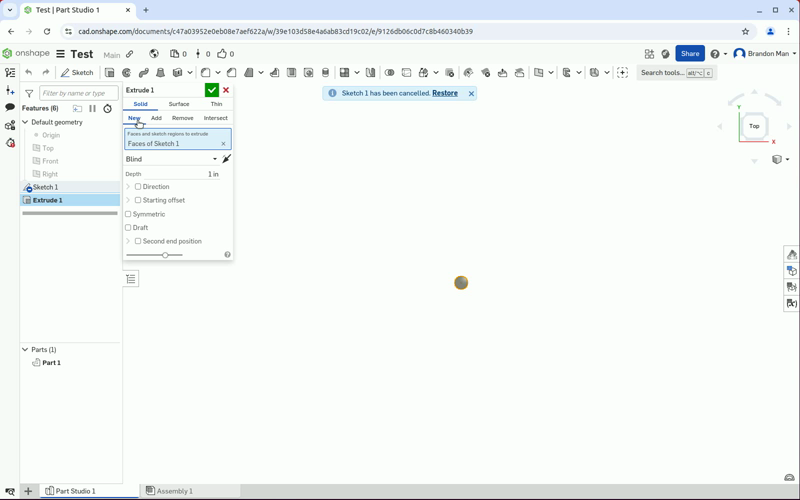
click(137, 120)
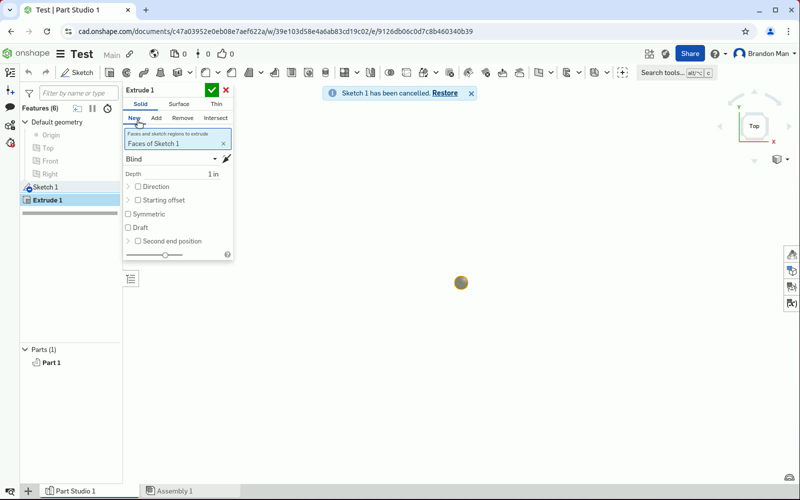
key(tab, 4)
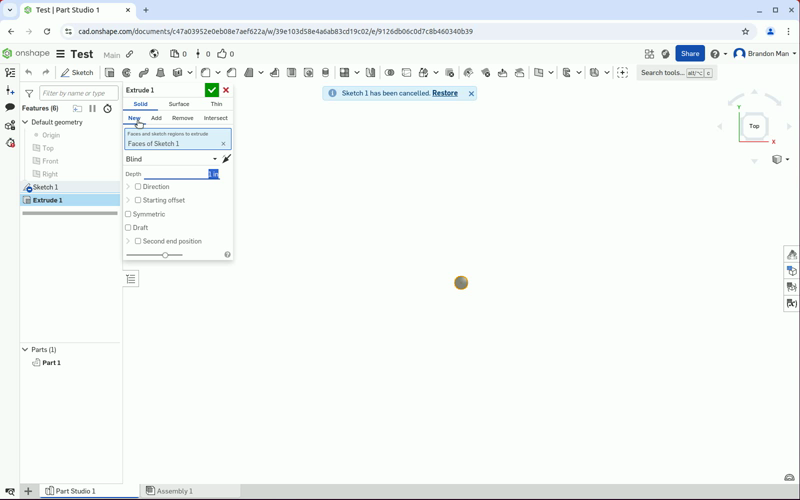
text(23.108)
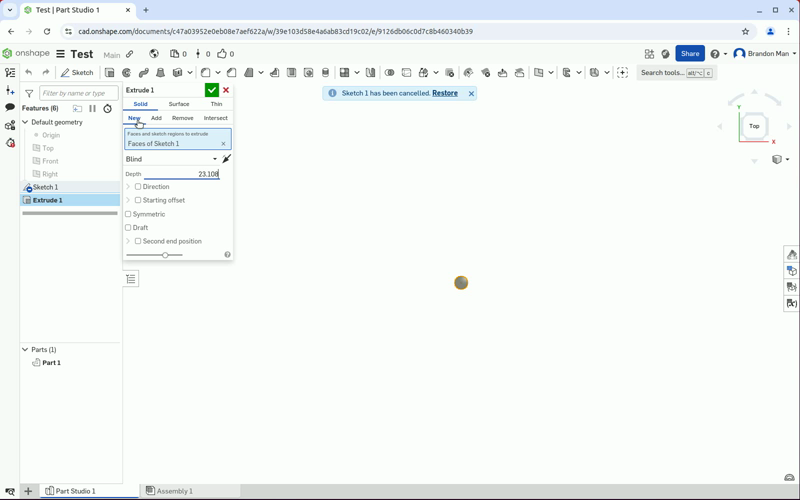
key(tab, 3)
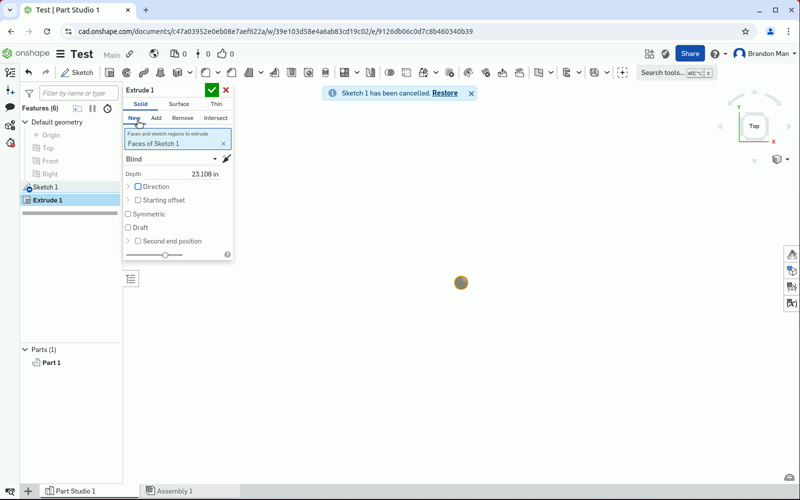
key(tab, 2)
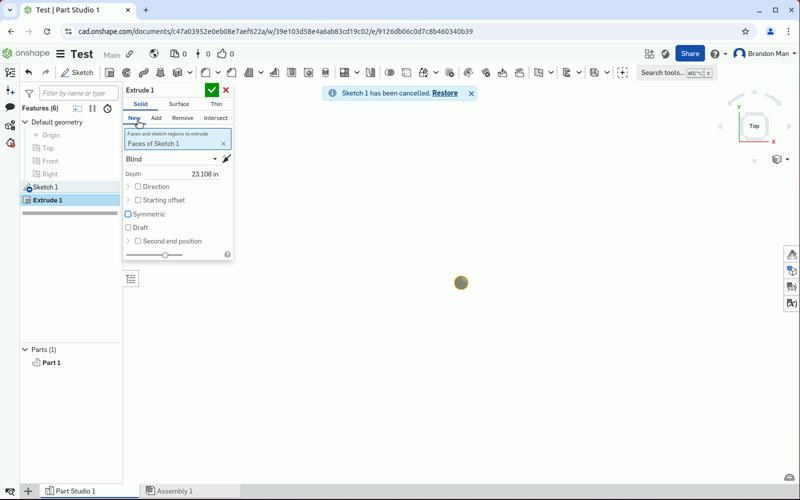
key(space)
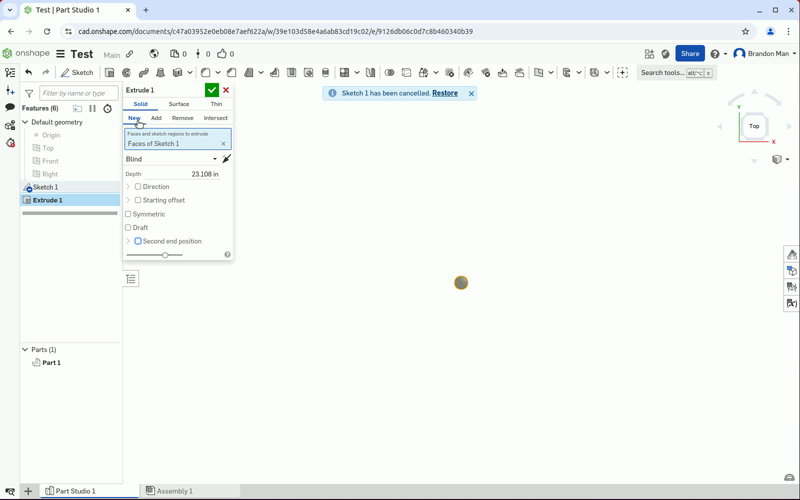
key(tab, 3)
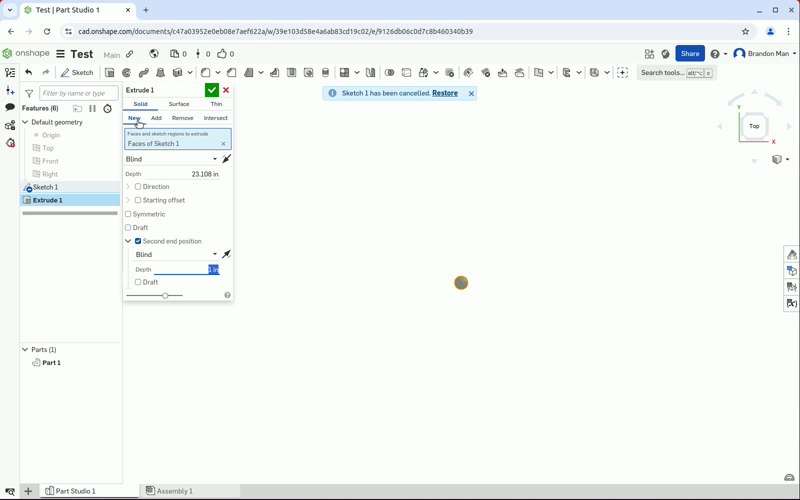
text(23.108)
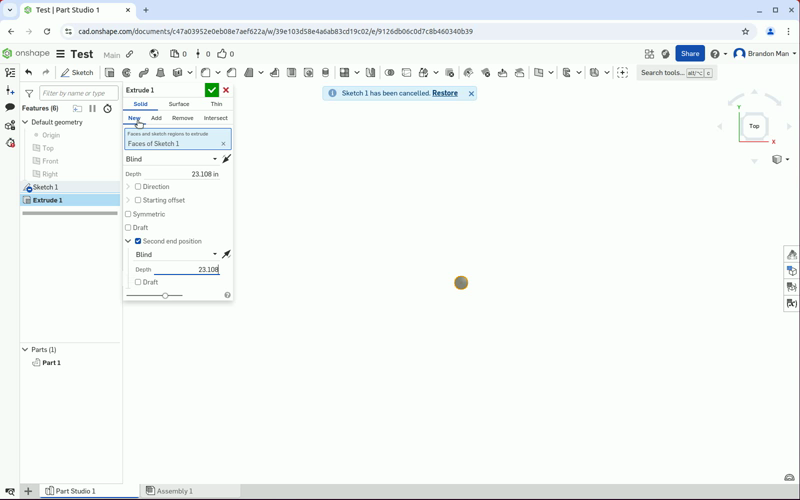
key(enter)
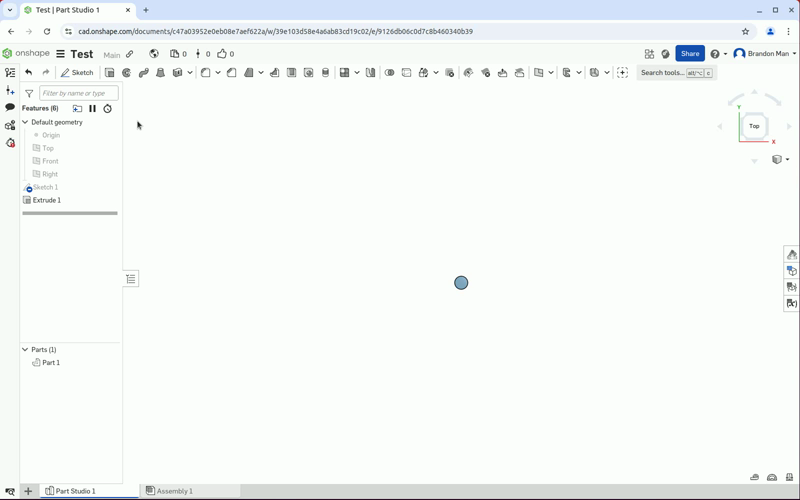
key(shift+h)
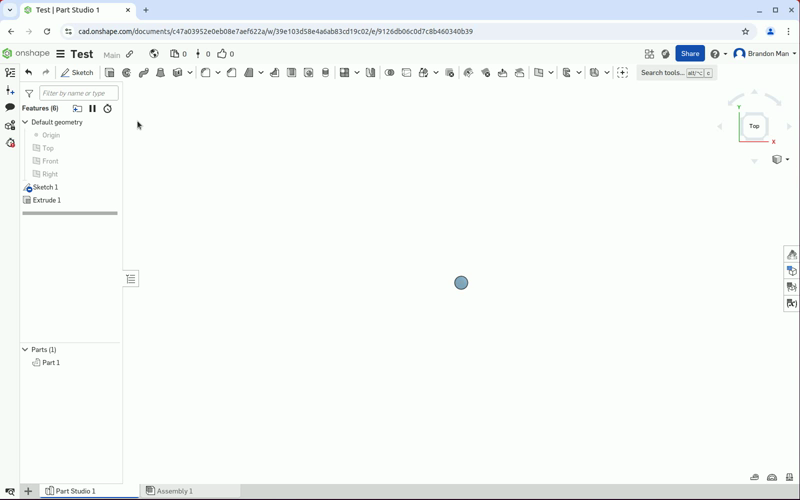
key(shift+h)
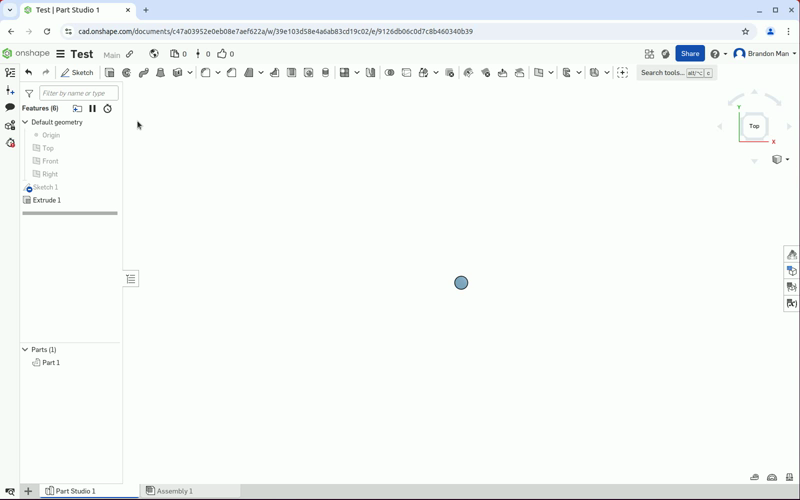
mouse_move(73, 189)
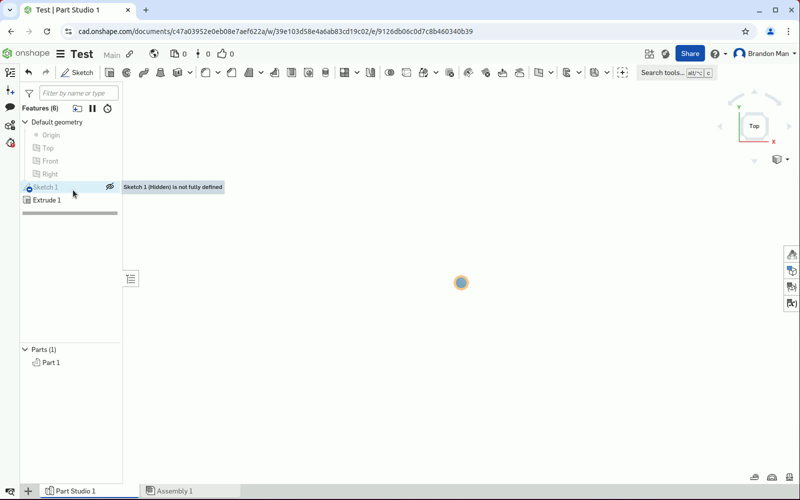
click(73, 189)
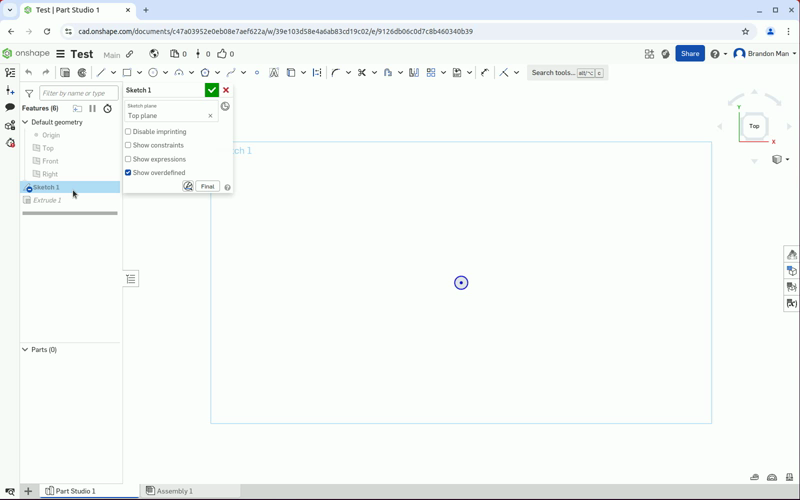
mouse_move(229, 92)
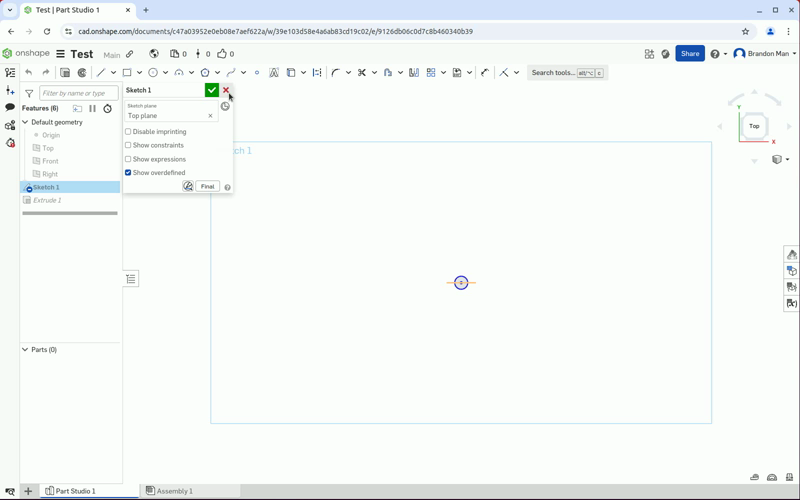
click(229, 92)
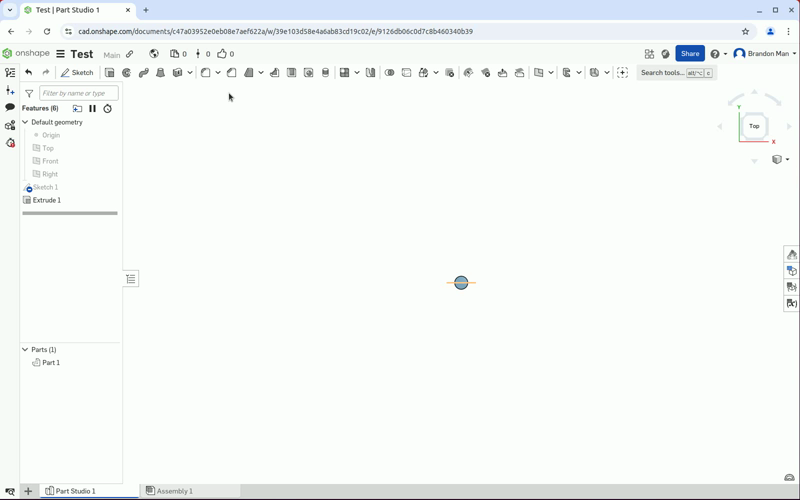
mouse_move(73, 352)
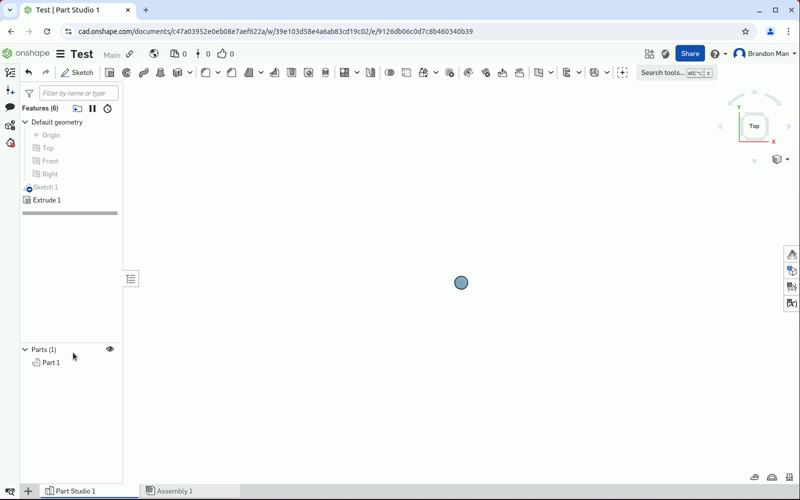
key(y)
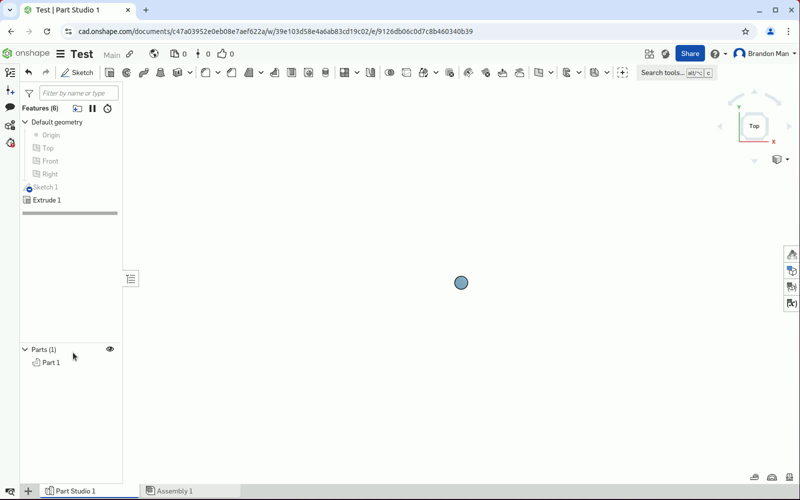
key(shift+p)
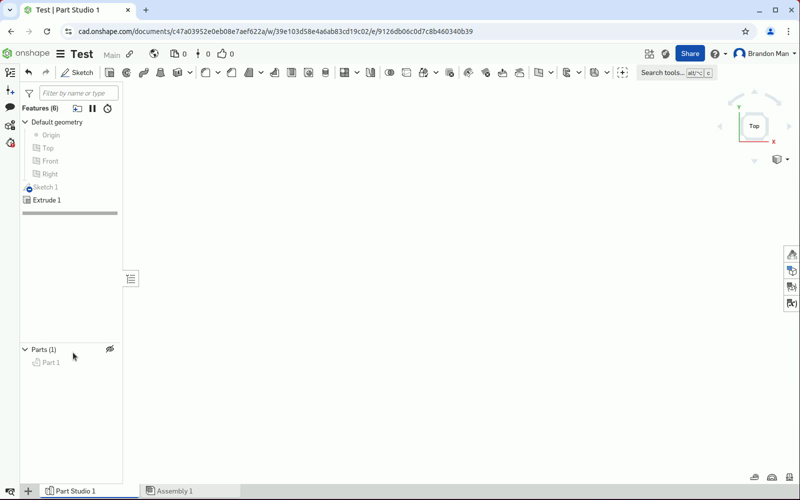
key(space)
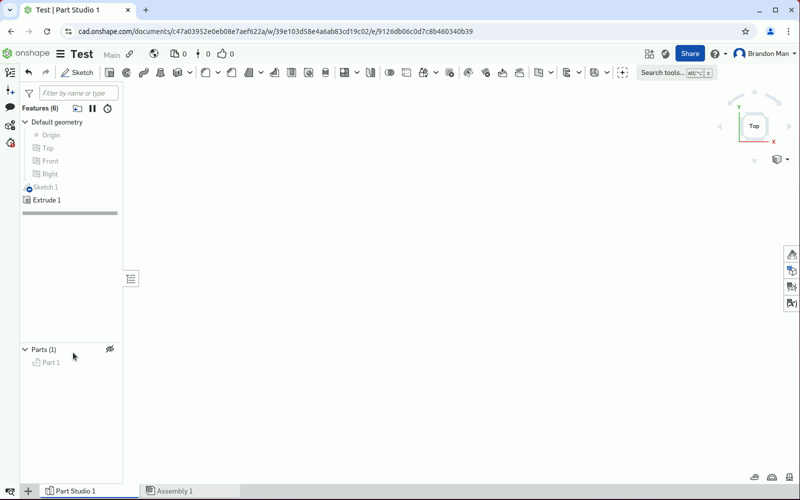
key_down(shift)
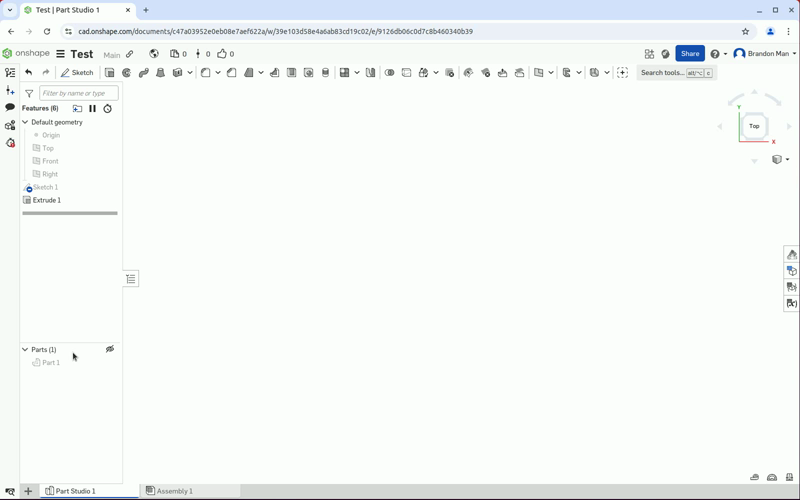
key(up)
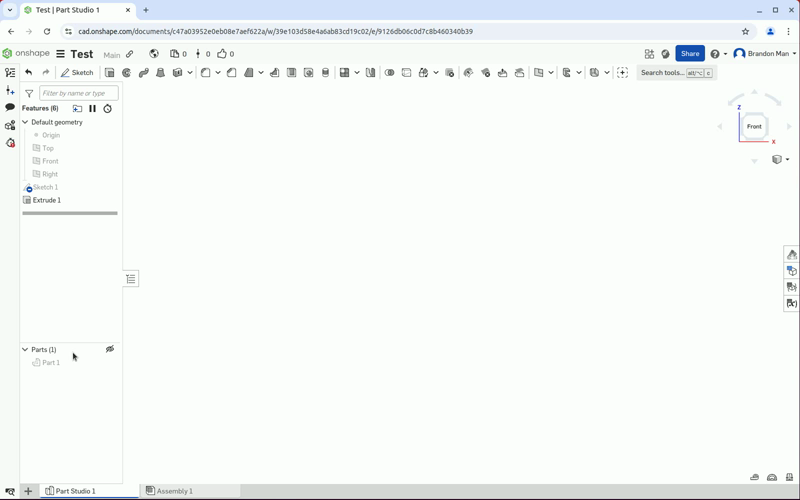
key_up(shift)
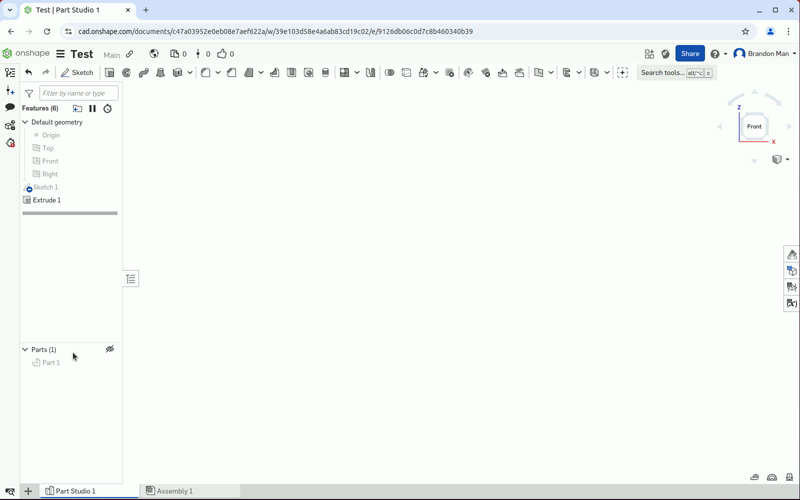
key(space)
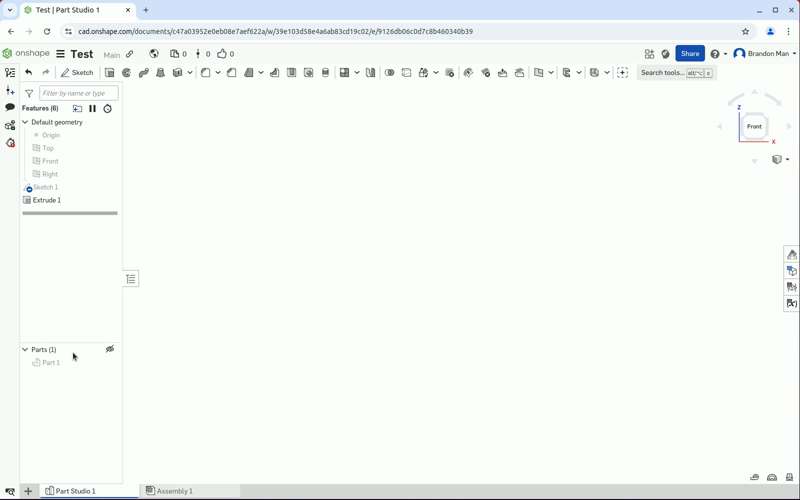
key_down(shift)
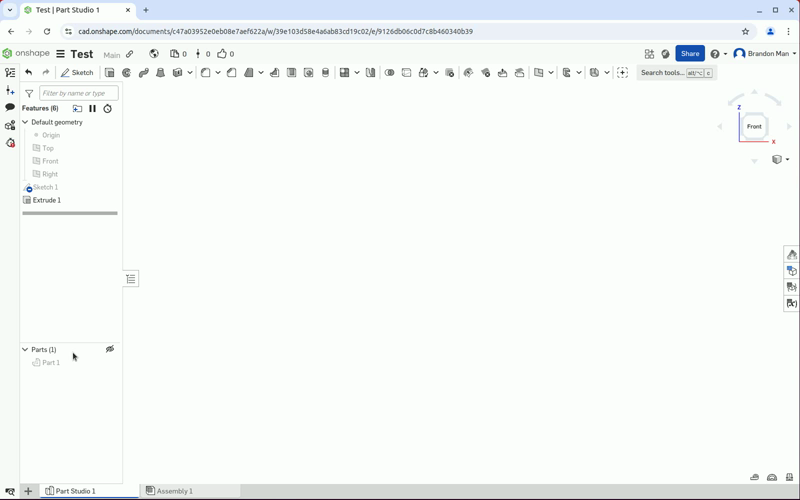
key(left)
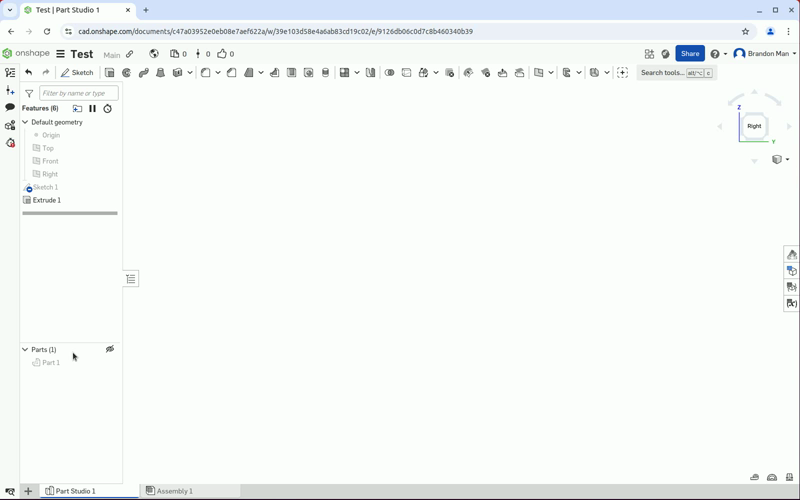
key_up(shift)
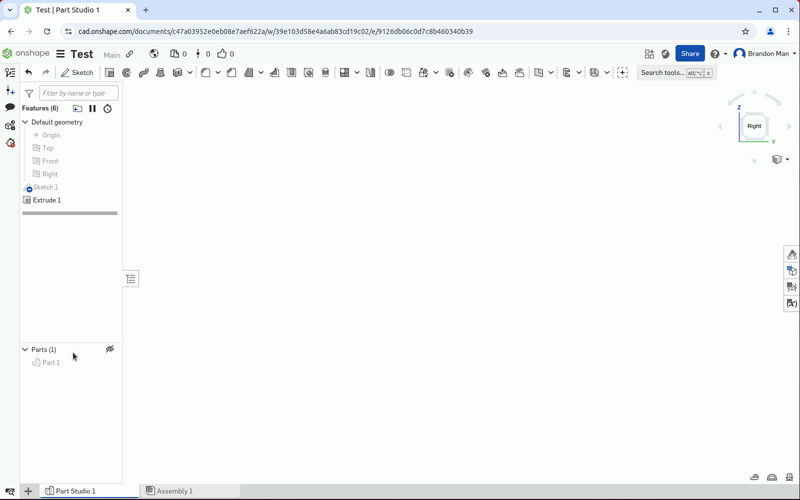
mouse_move(73, 352)
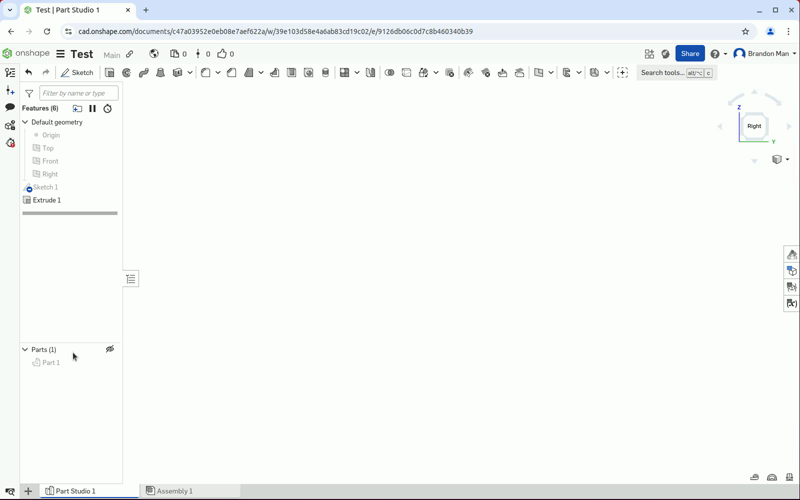
key(shift+y)
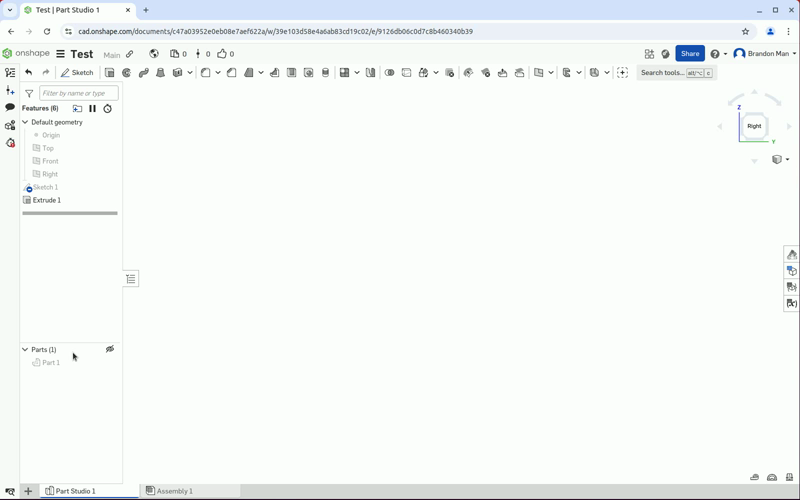
key(shift+s)
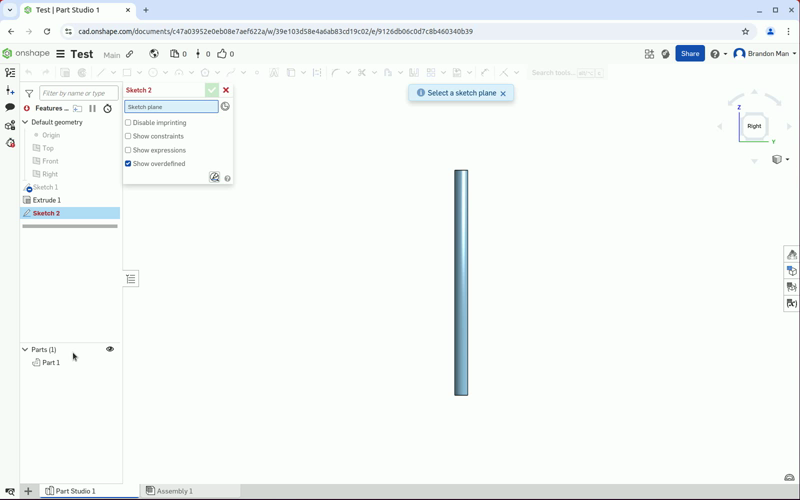
mouse_move(73, 176)
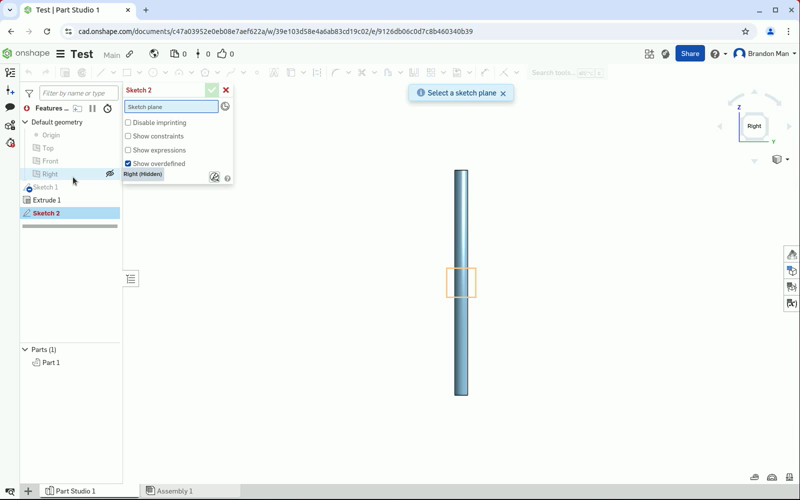
click(73, 176)
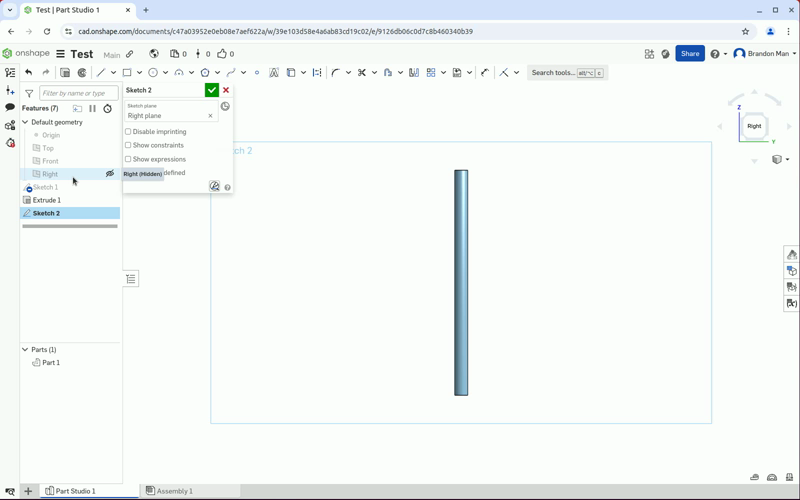
mouse_move(73, 352)
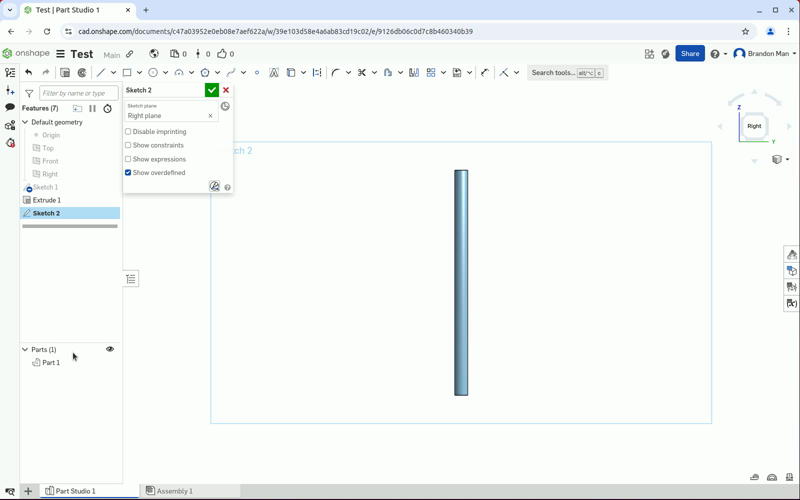
key(y)
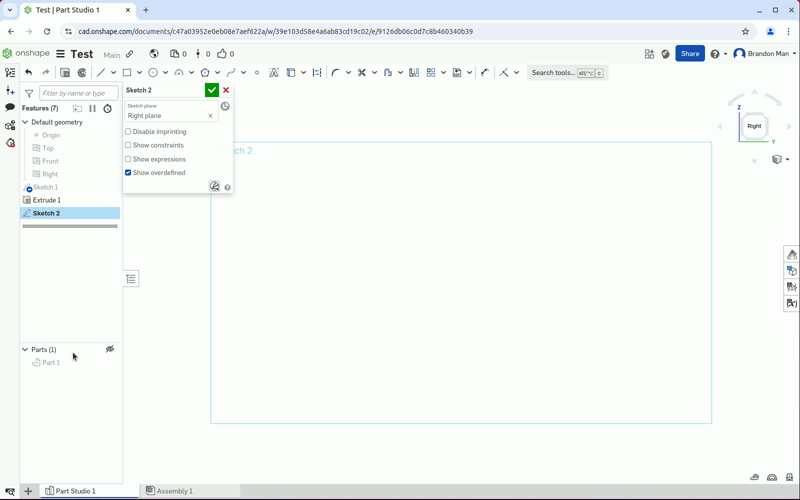
key(c)
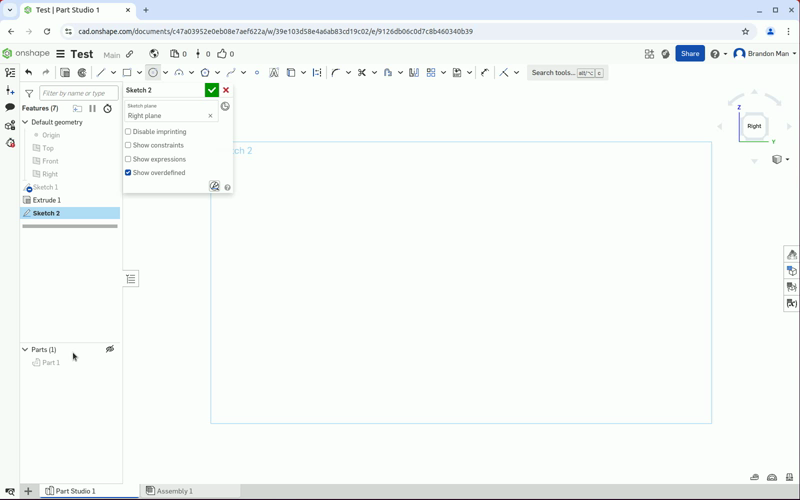
key_down(shift)
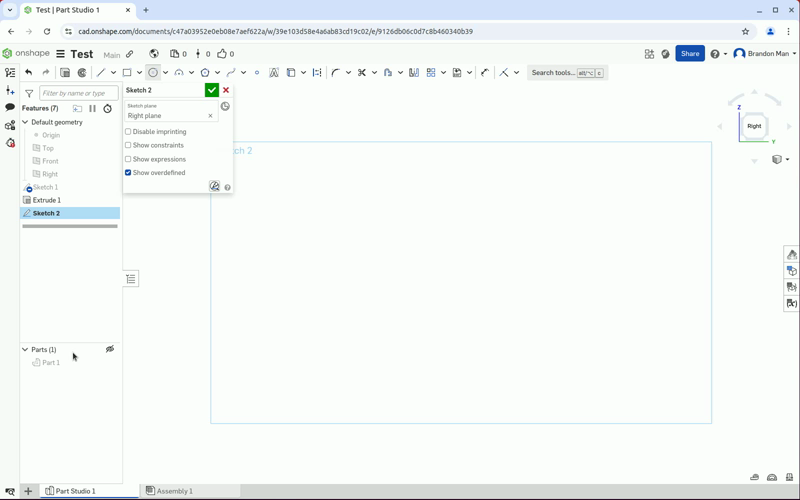
mouse_move(461, 282)
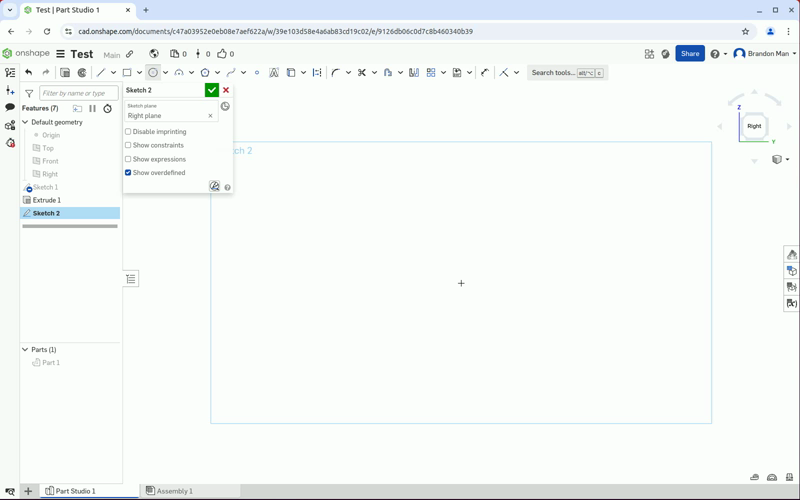
click(461, 282)
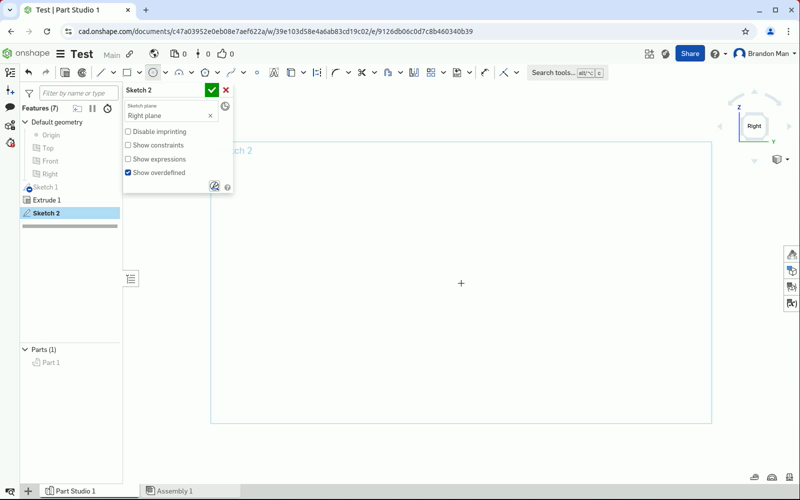
key_up(shift)
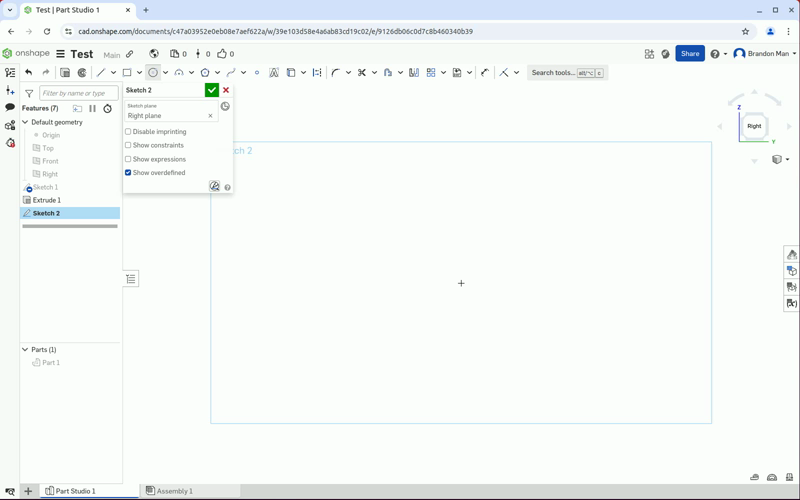
mouse_move(467, 282)
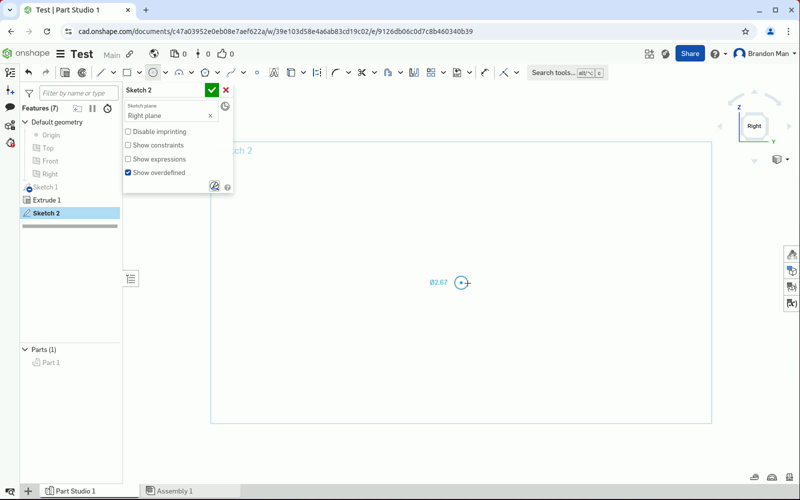
click(467, 282)
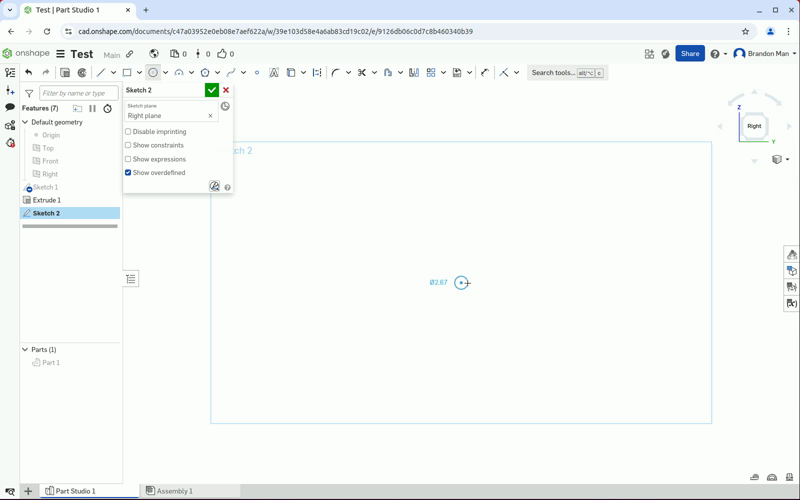
key(esc)
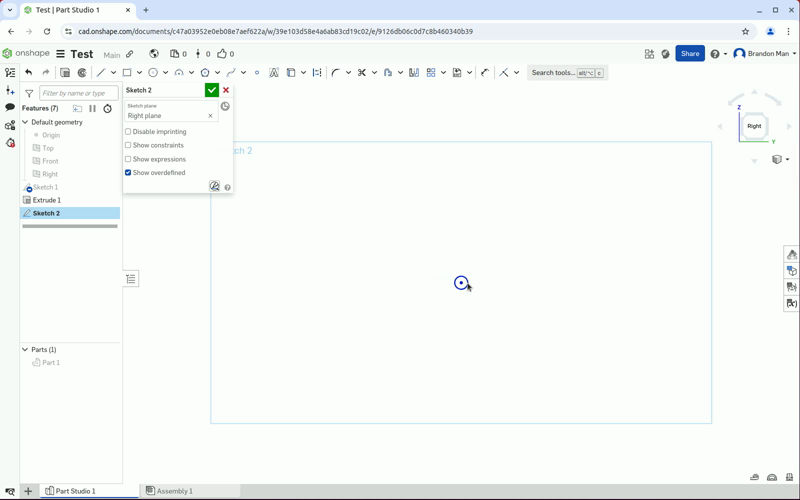
mouse_move(460, 288)
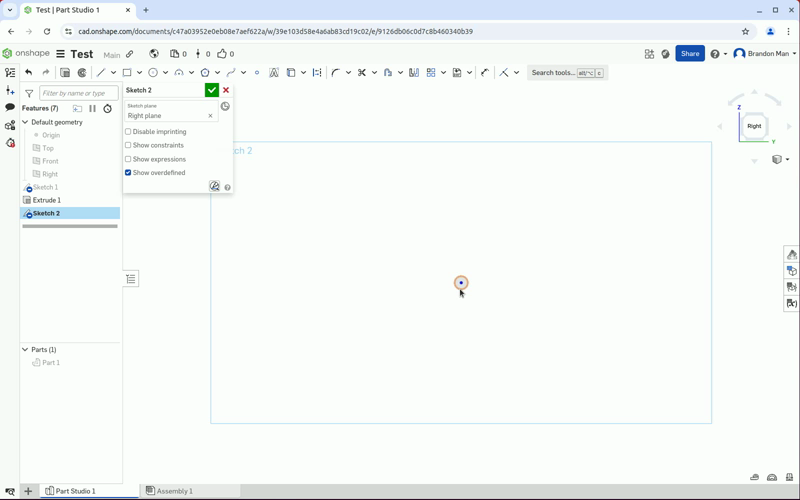
scroll(6)
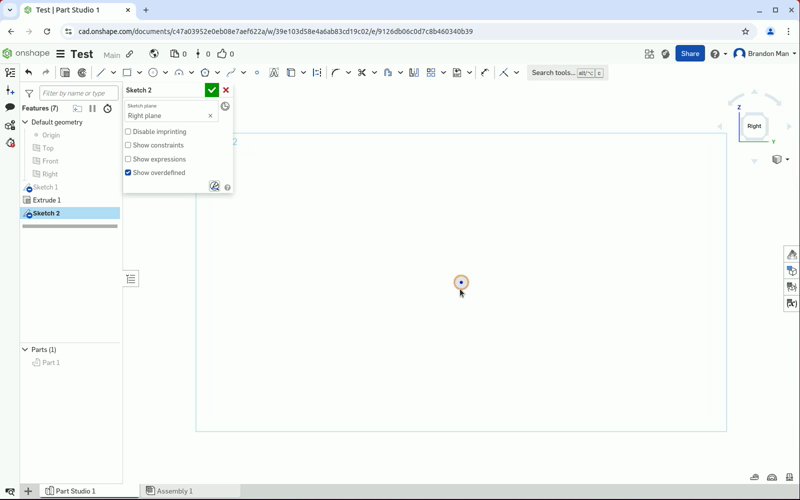
scroll(6)
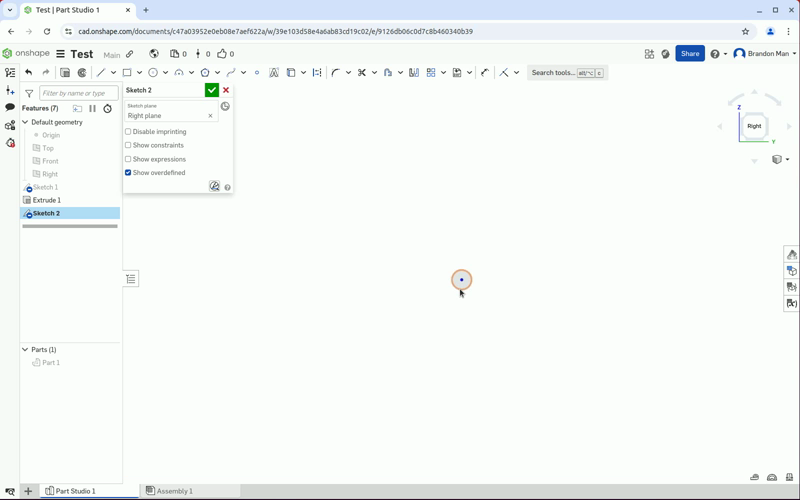
scroll(6)
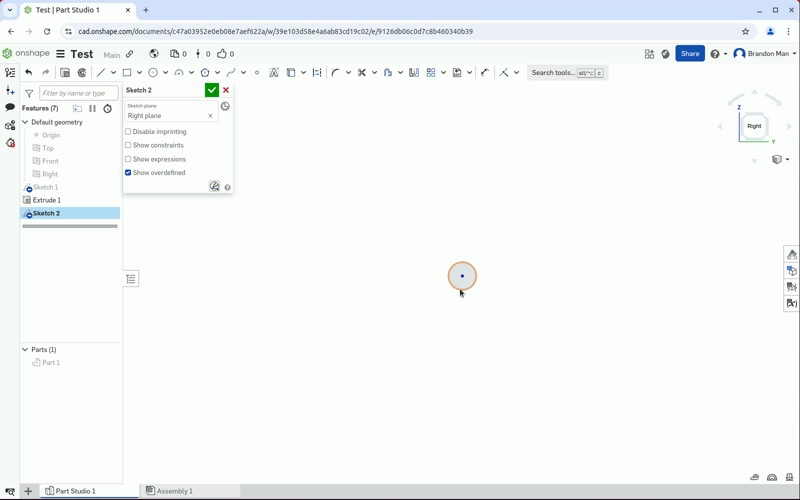
scroll(6)
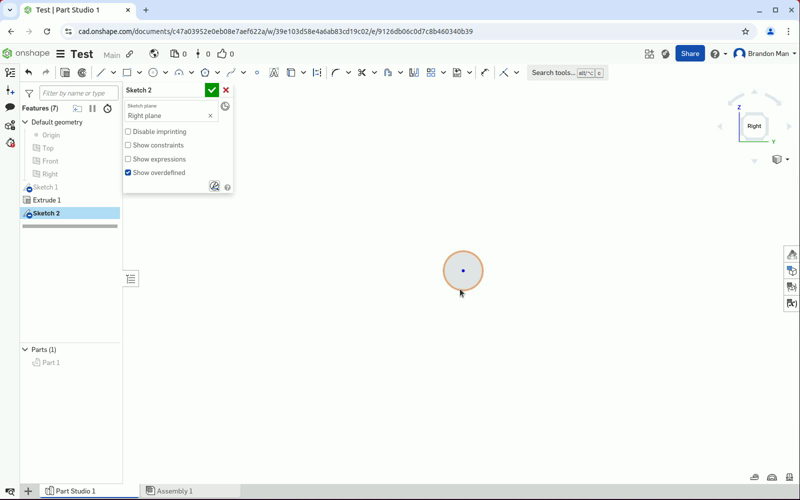
scroll(6)
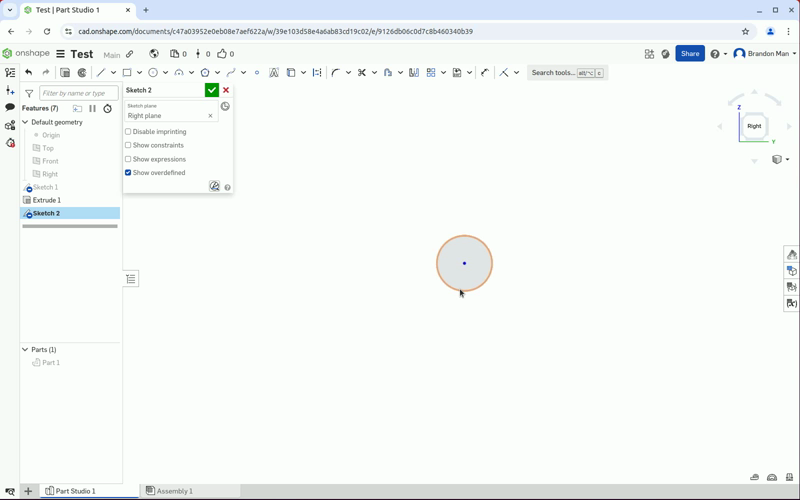
scroll(6)
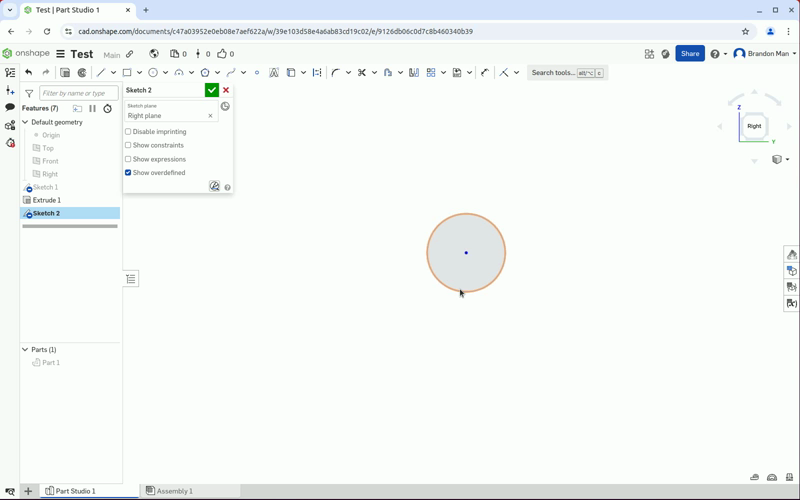
scroll(6)
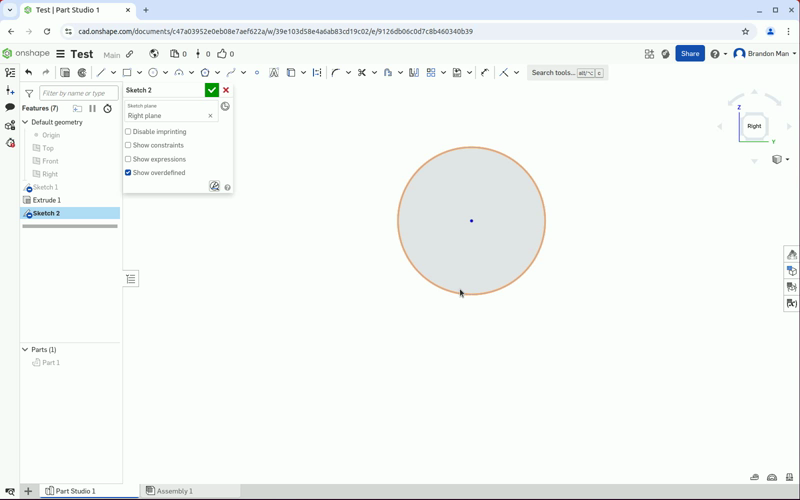
click(460, 288)
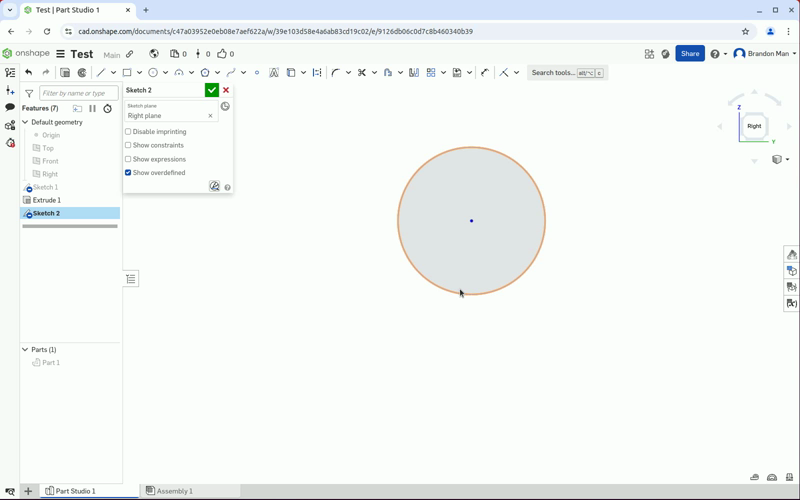
scroll(-6)
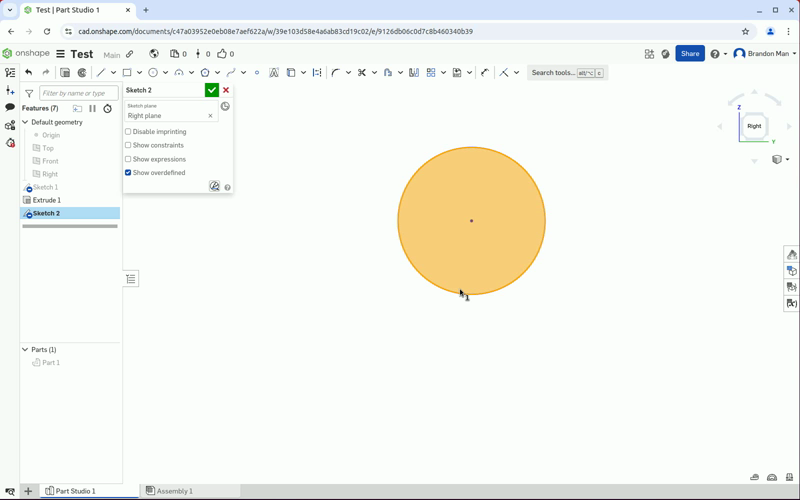
scroll(-6)
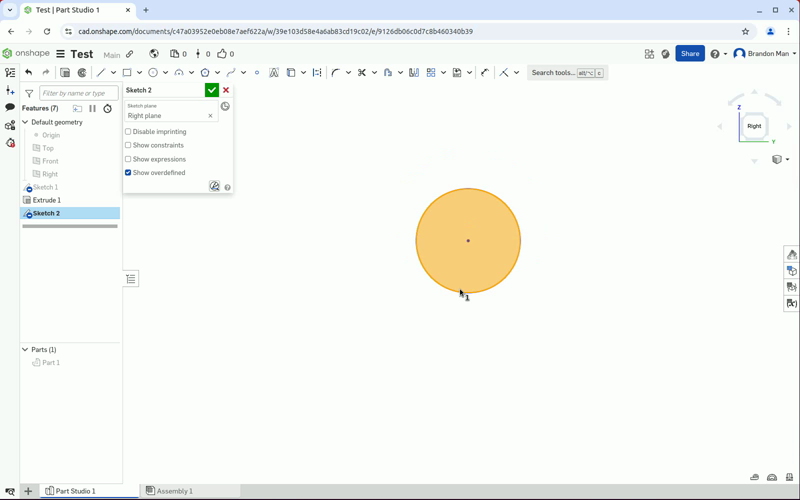
scroll(-6)
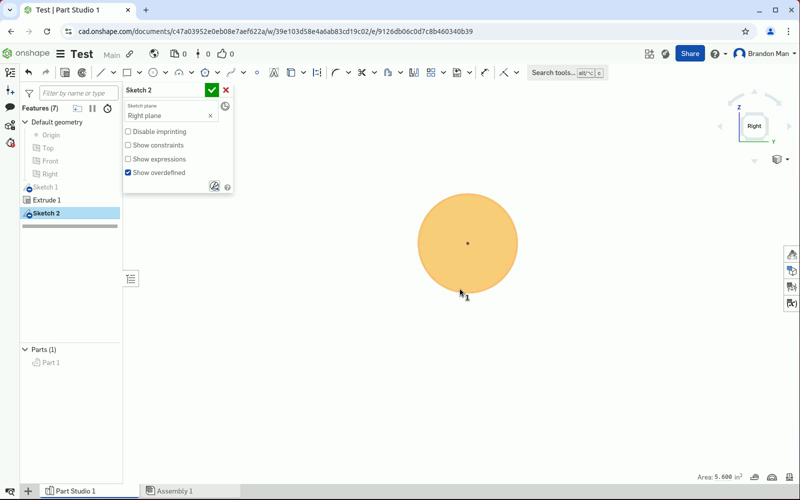
scroll(-6)
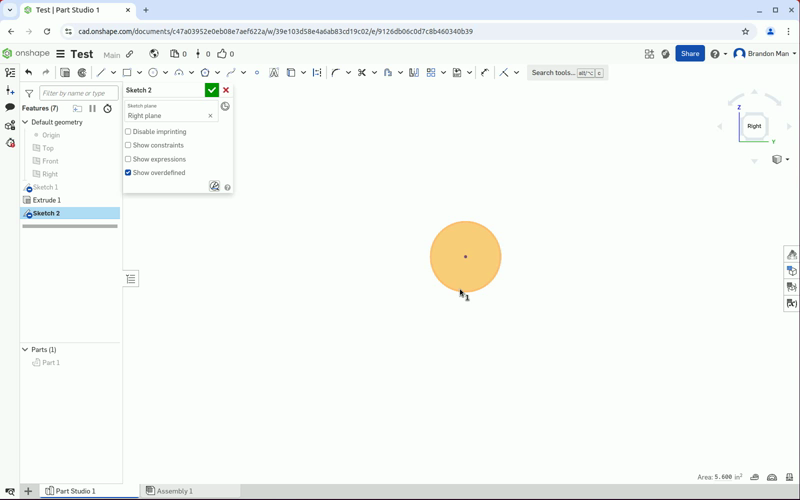
scroll(-6)
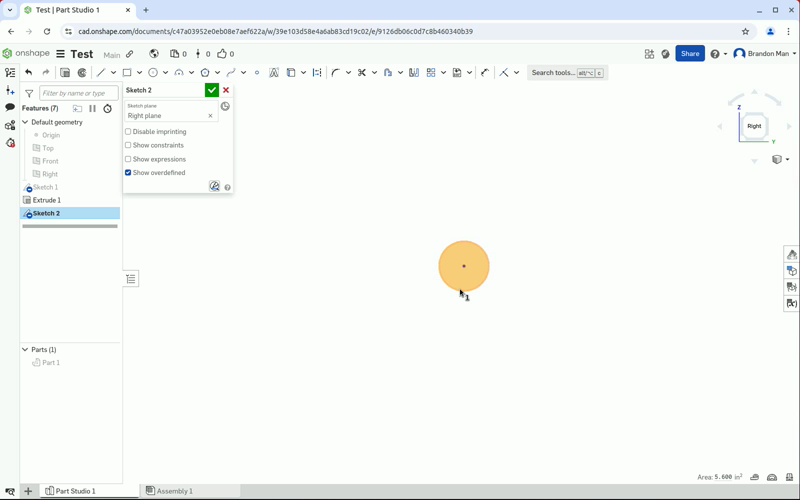
scroll(-6)
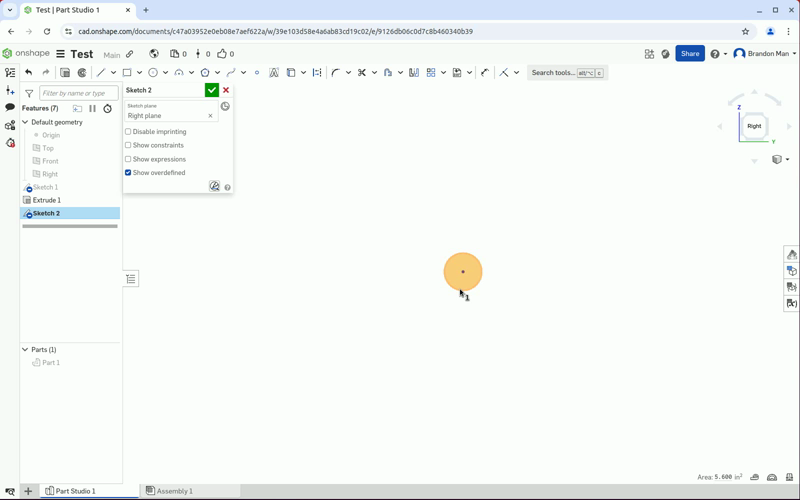
scroll(-6)
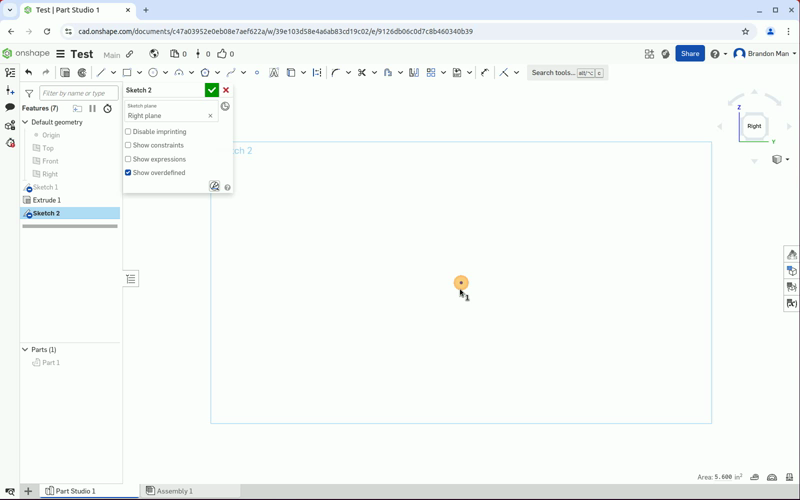
mouse_move(73, 352)
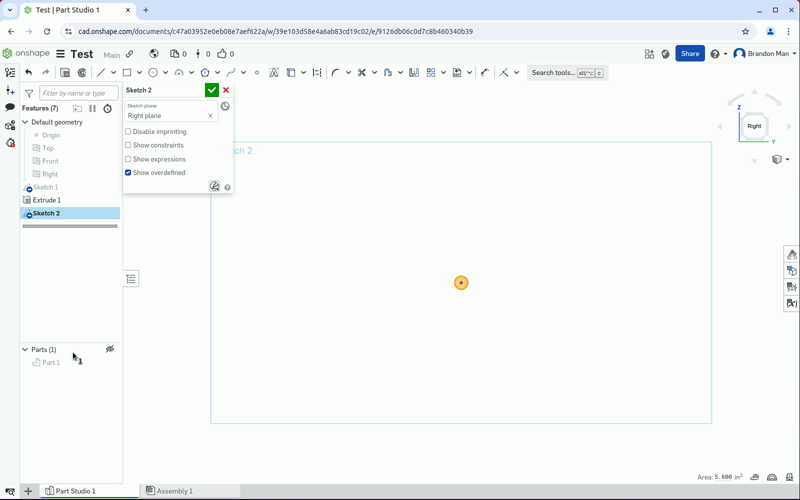
key(shift+y)
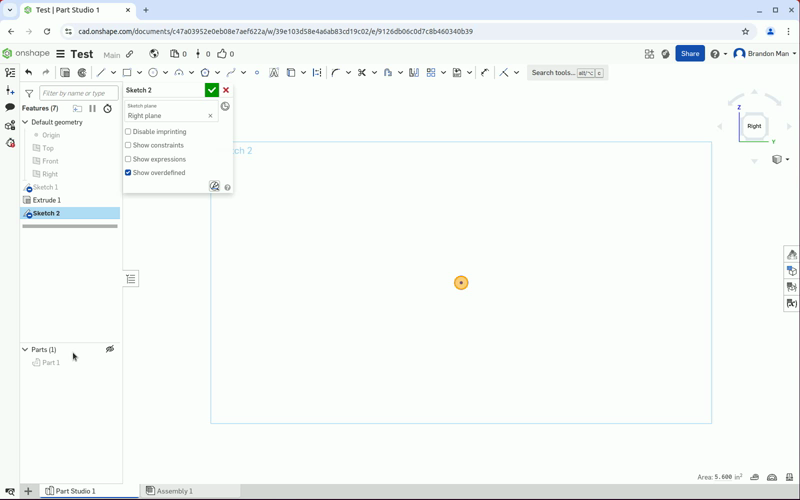
key(shift+e)
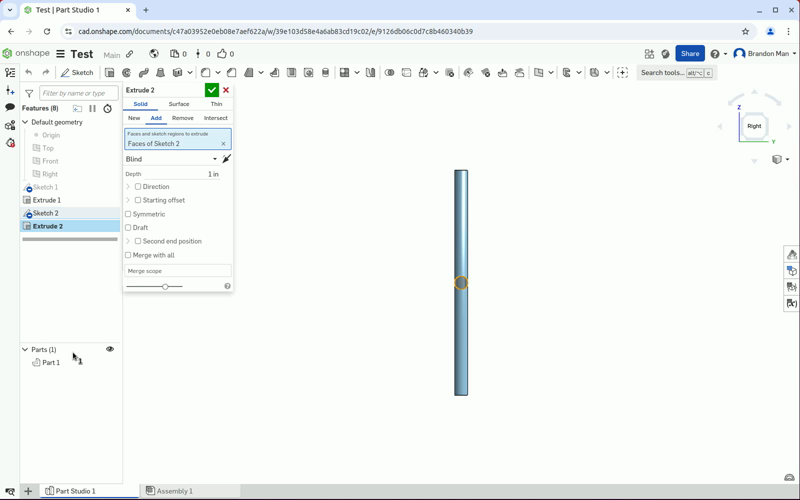
mouse_move(143, 106)
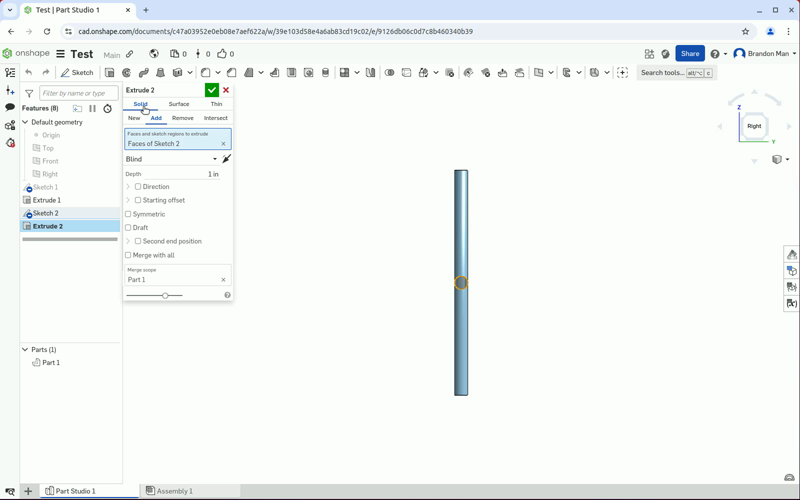
click(143, 106)
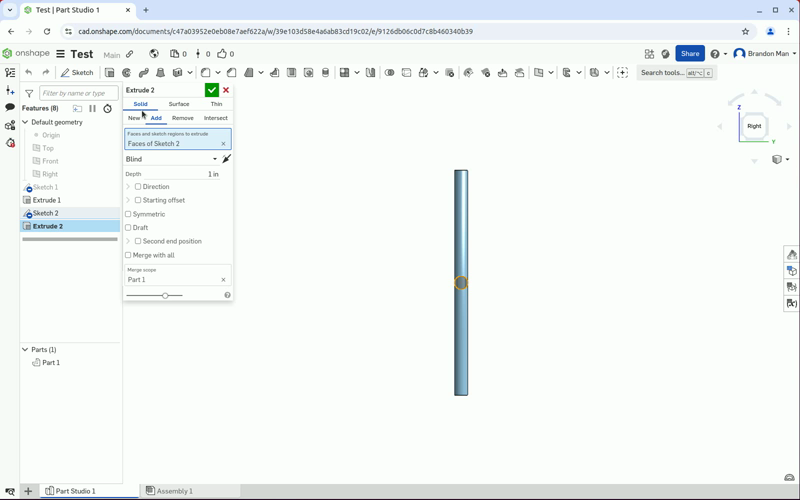
mouse_move(137, 120)
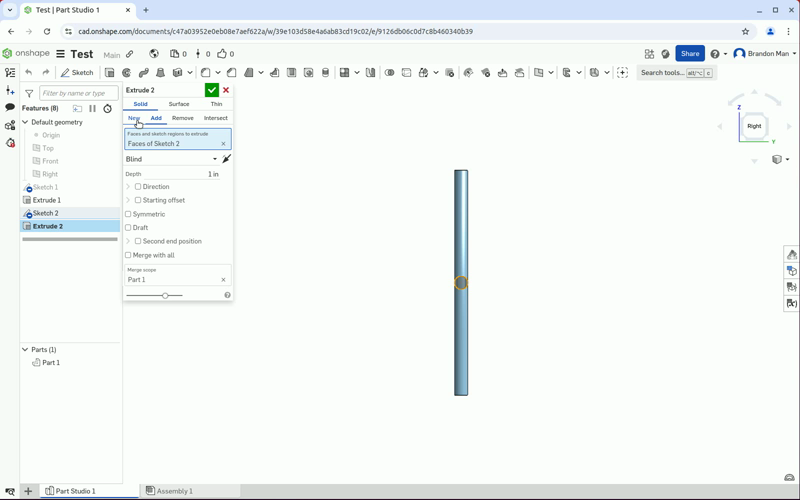
click(137, 120)
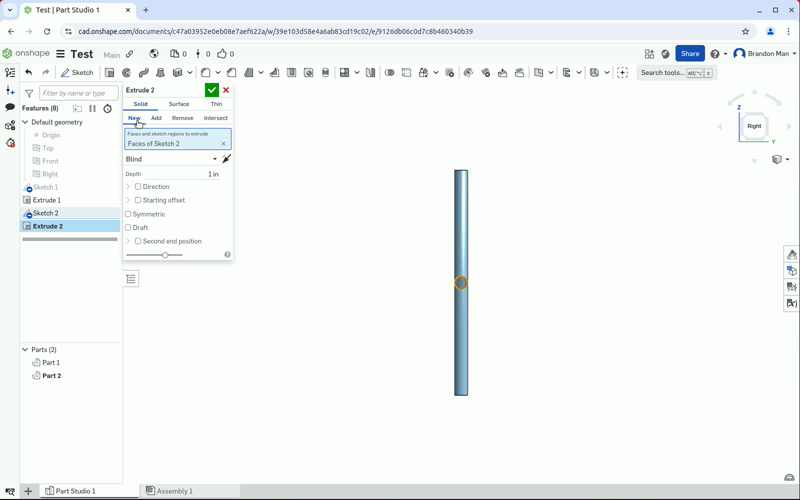
key(tab, 4)
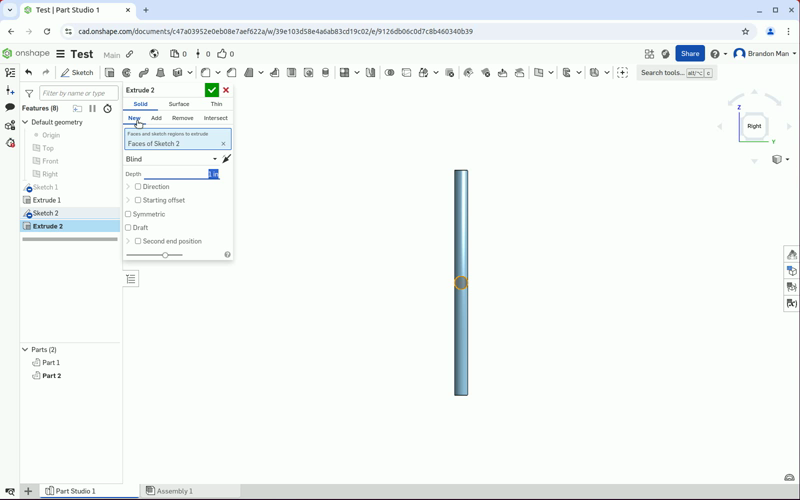
text(23.108)
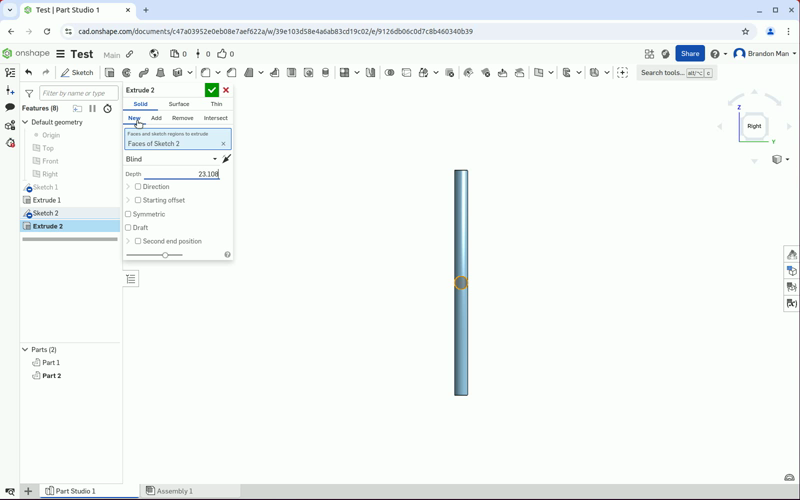
key(tab, 3)
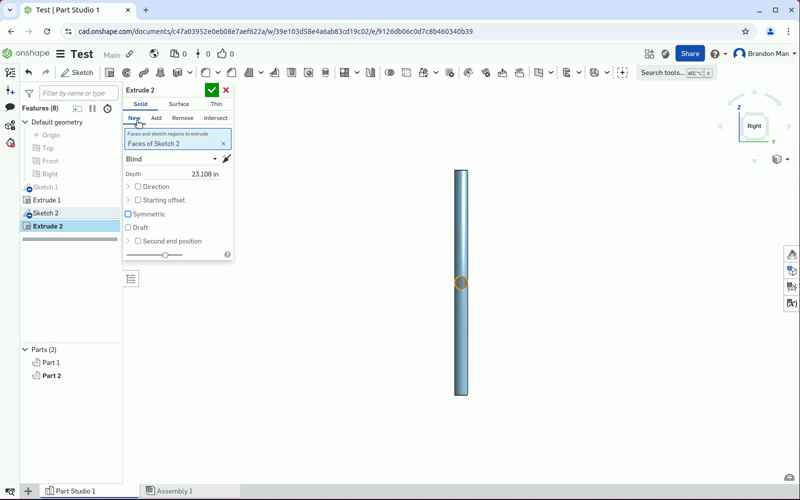
key(tab, 2)
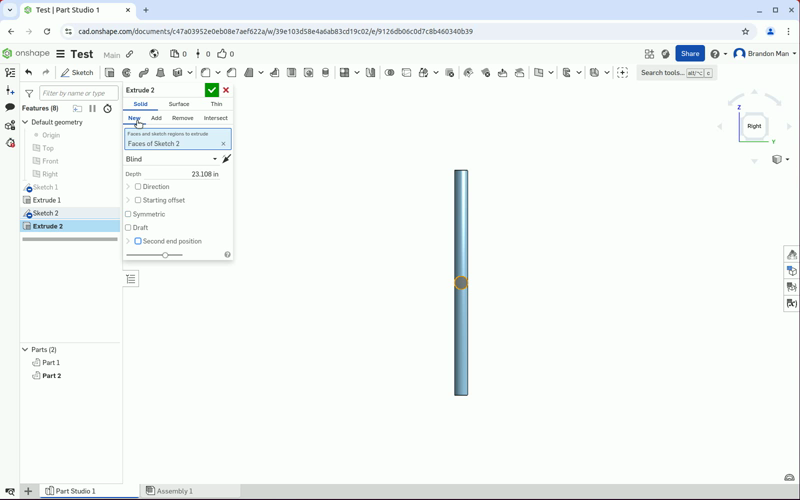
key(space)
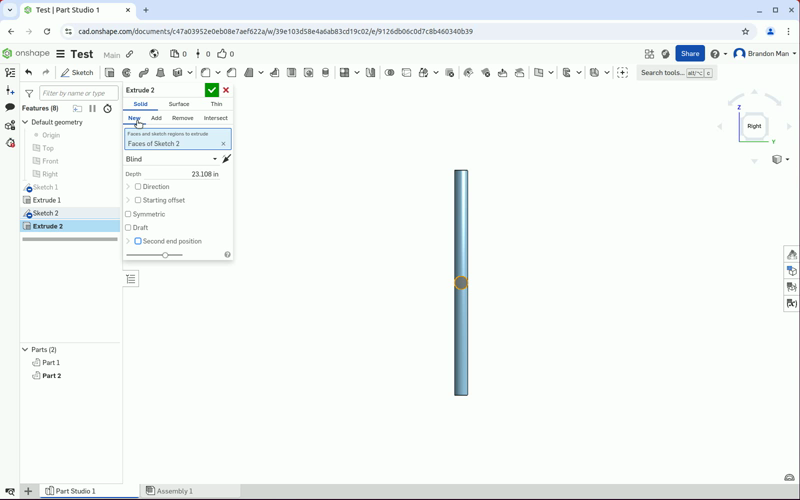
key(tab, 3)
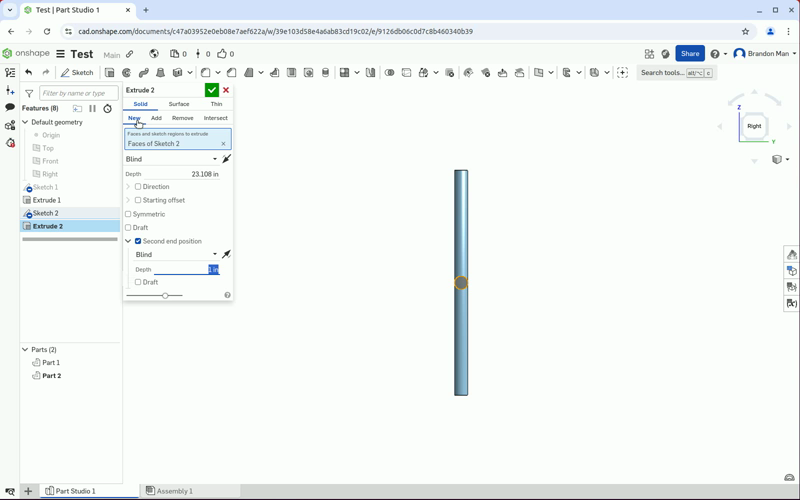
text(23.108)
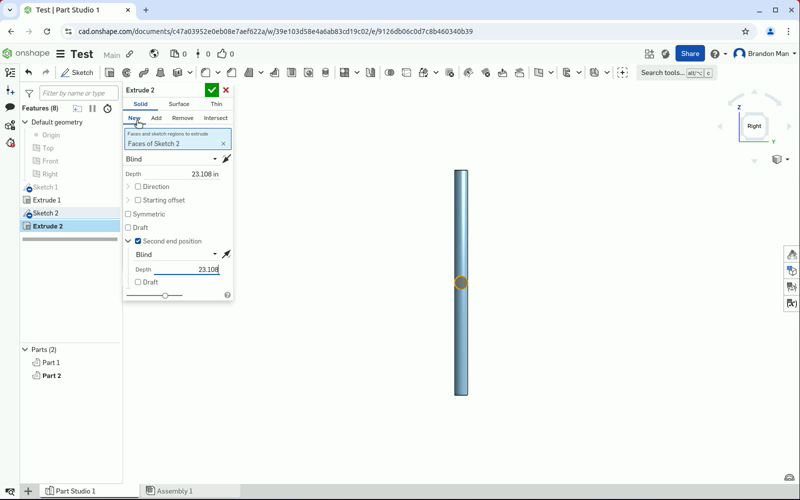
key(enter)
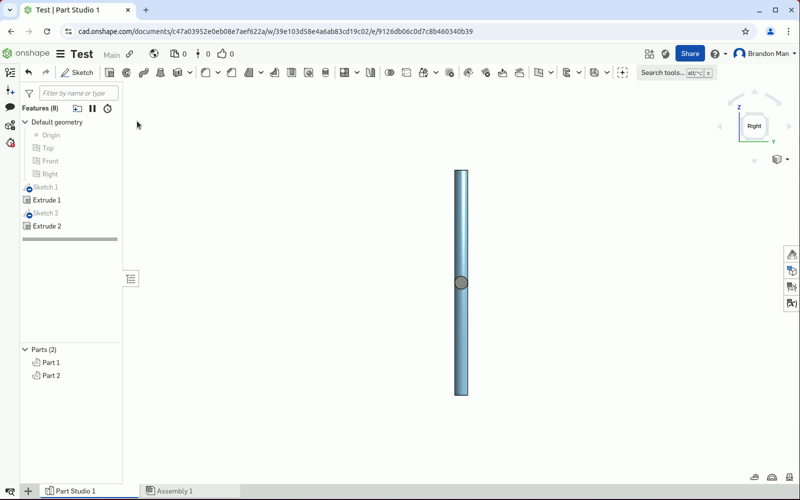
key(shift+h)
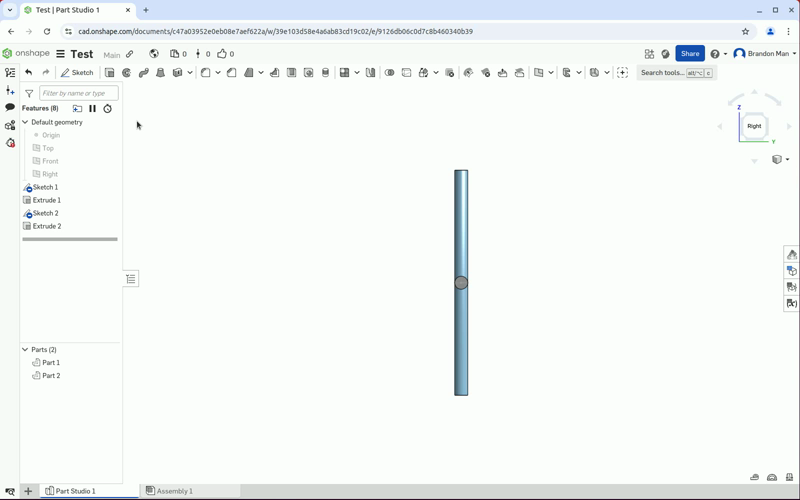
key(shift+h)
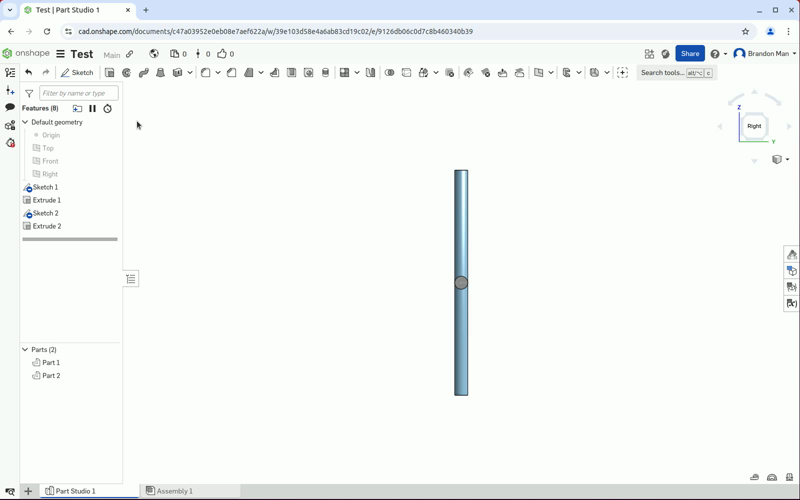
key(shift+7)
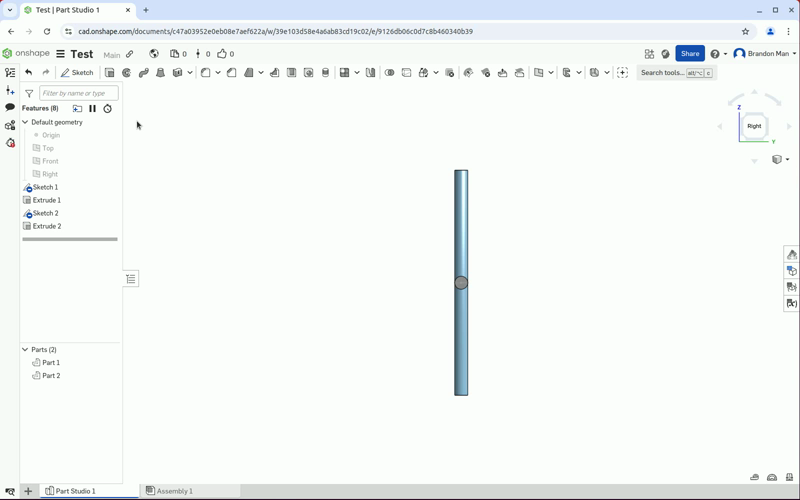
key(right, 2)
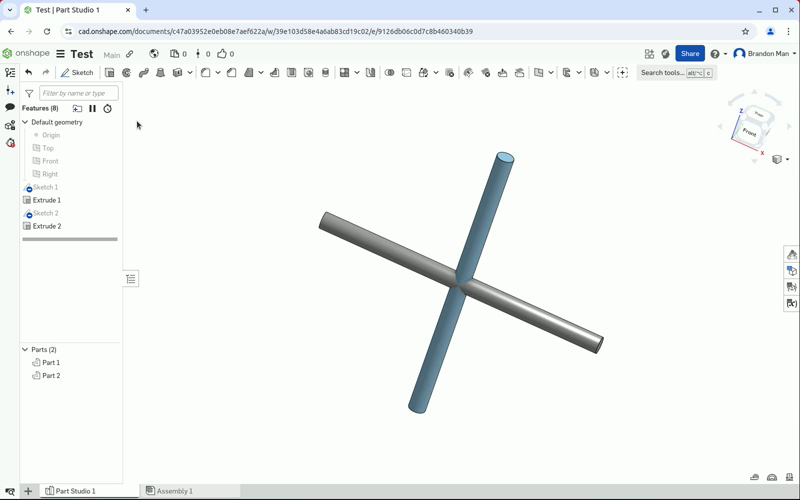
key(down, 2)
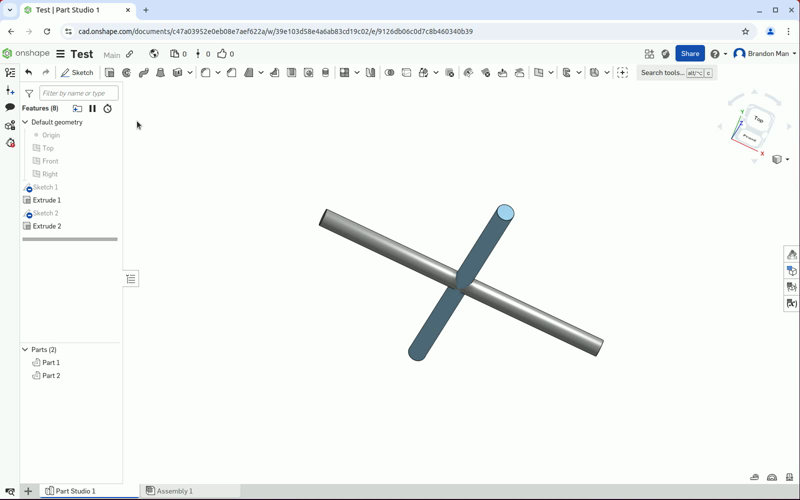
key(up, 2)
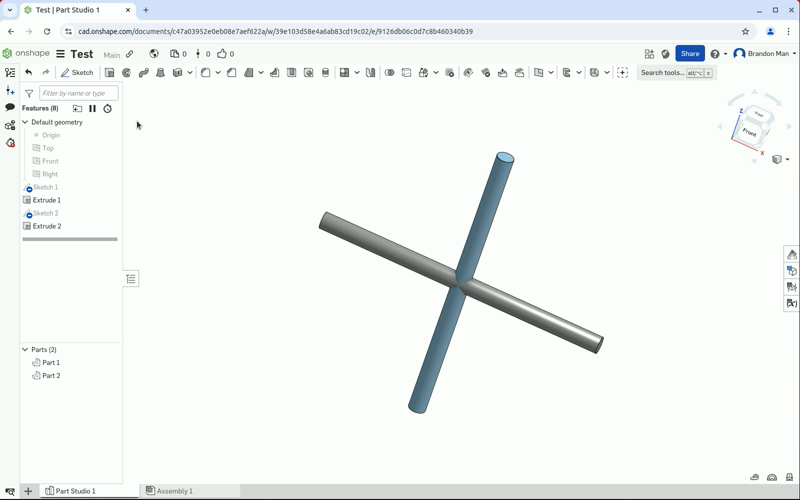
key(left, 2)
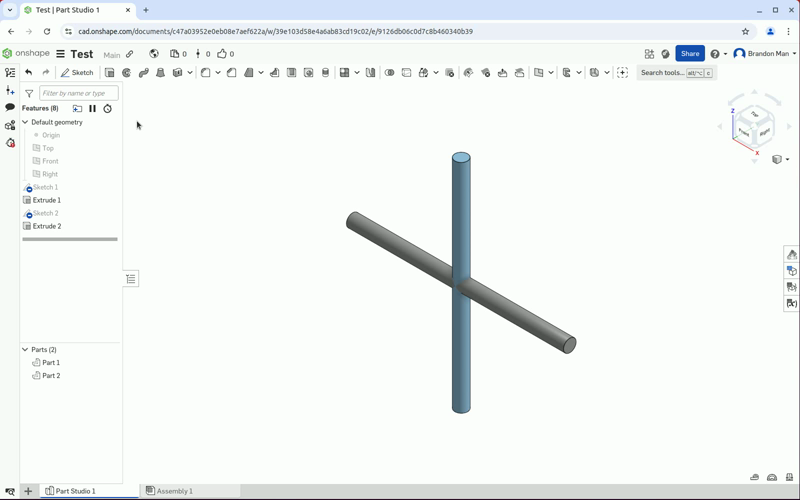
mouse_move(73, 189)
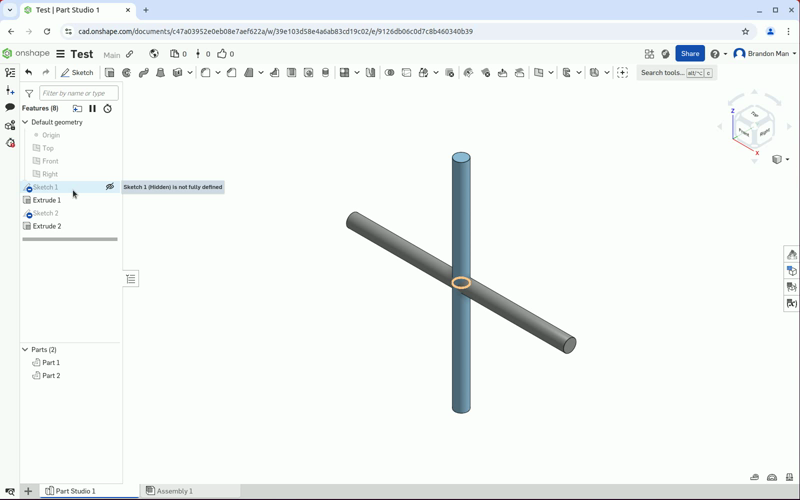
click(73, 189)